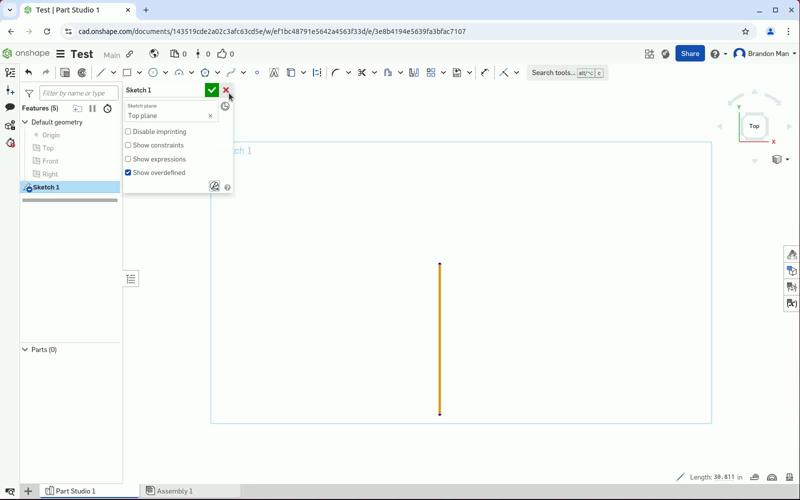
key(shift+h)
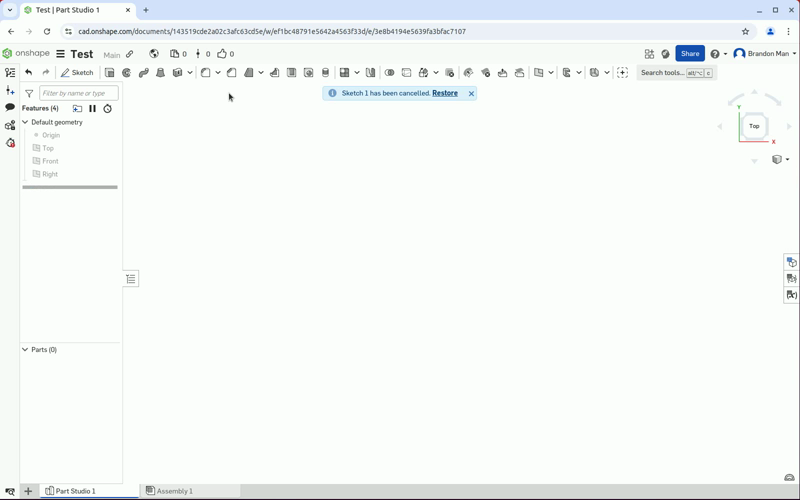
mouse_move(73, 352)
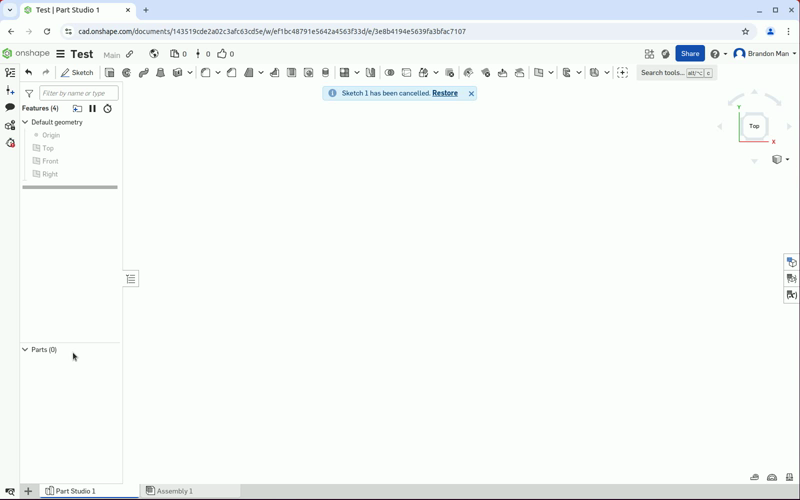
key(y)
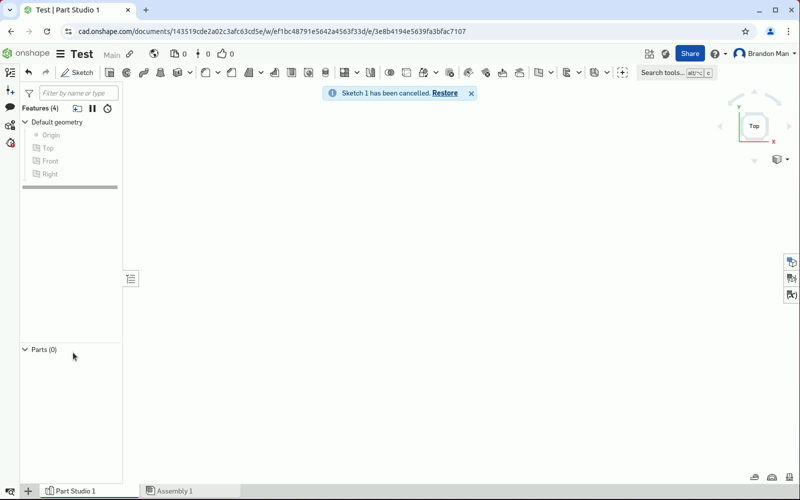
key(shift+p)
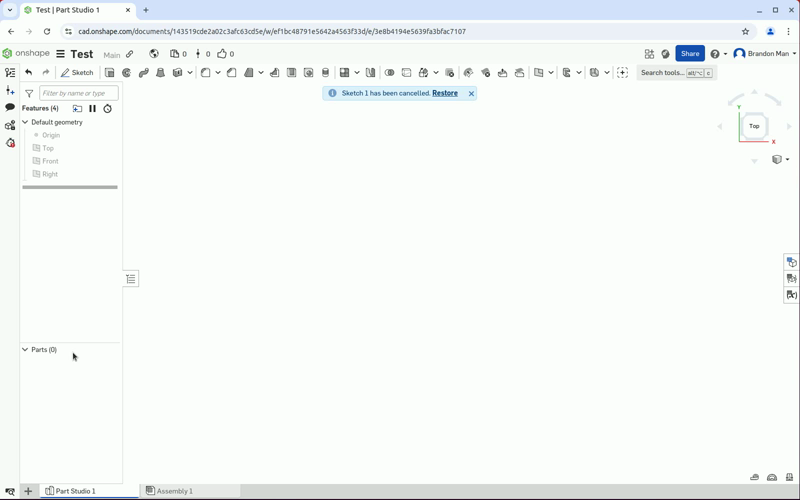
key(space)
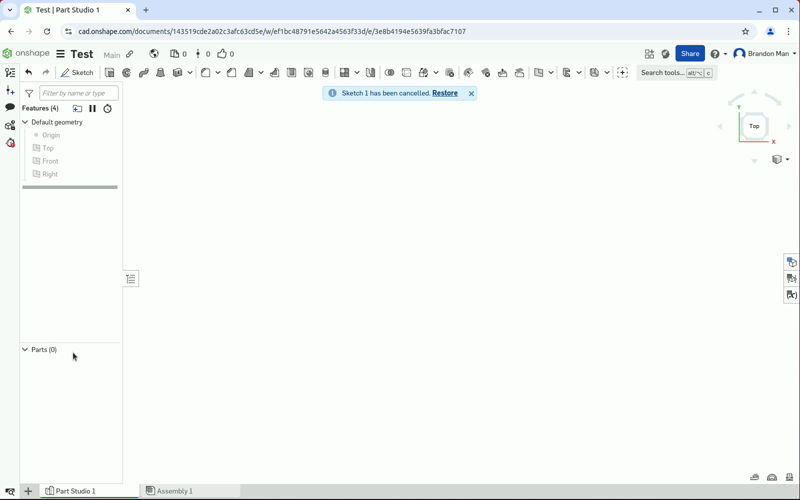
key_down(shift)
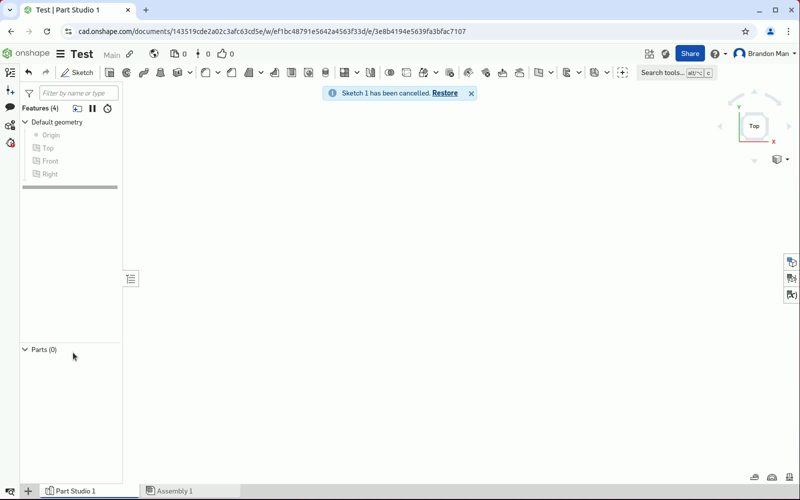
key(up)
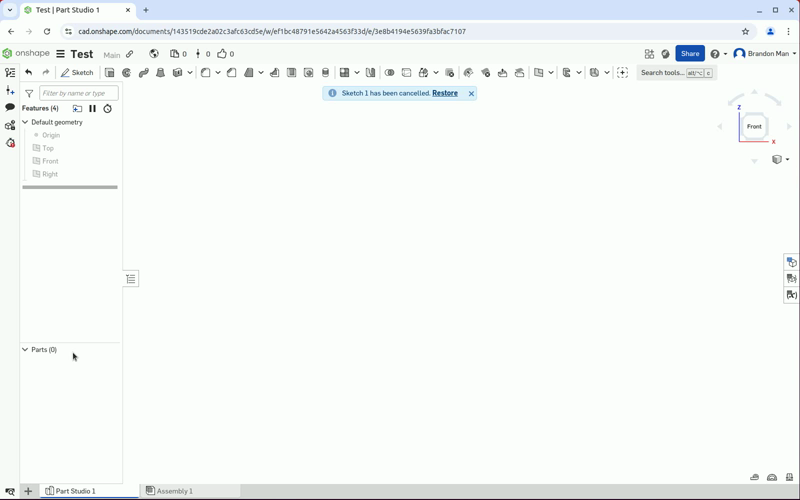
key_up(shift)
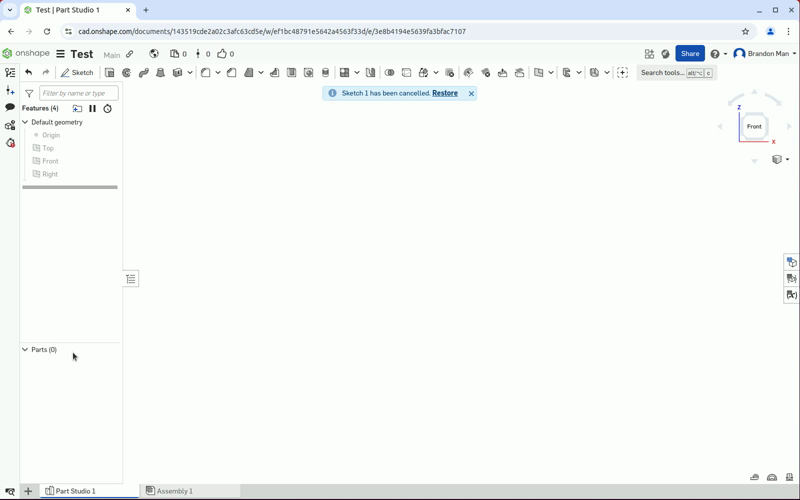
mouse_move(73, 352)
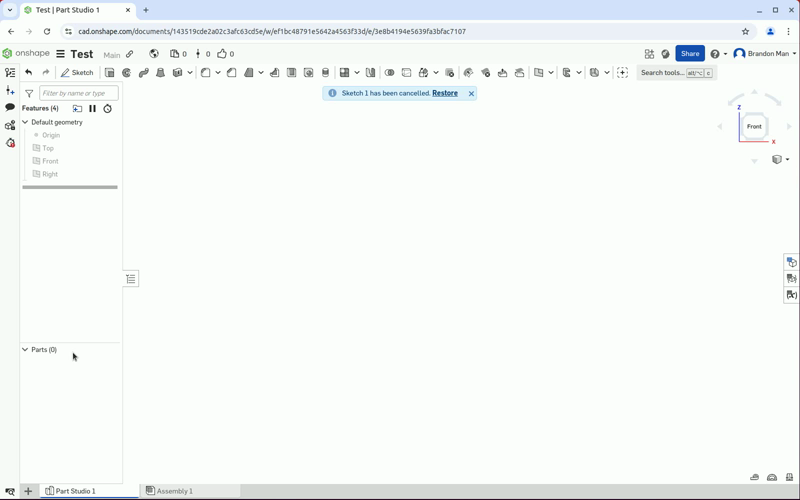
key(shift+y)
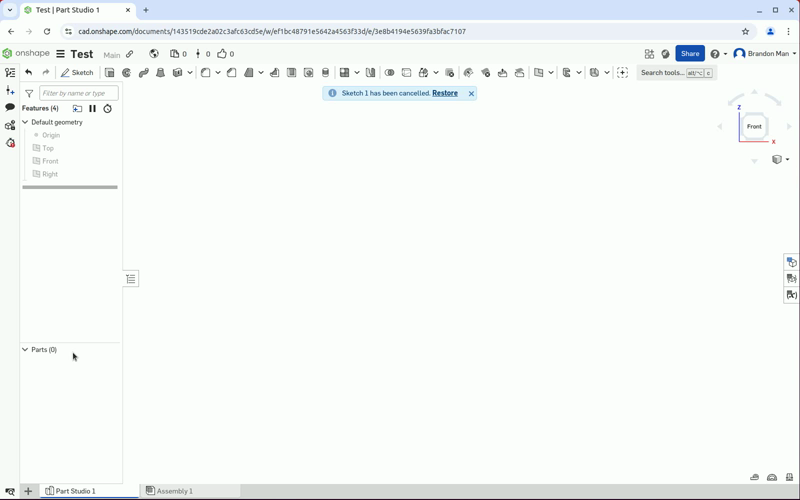
key(shift+s)
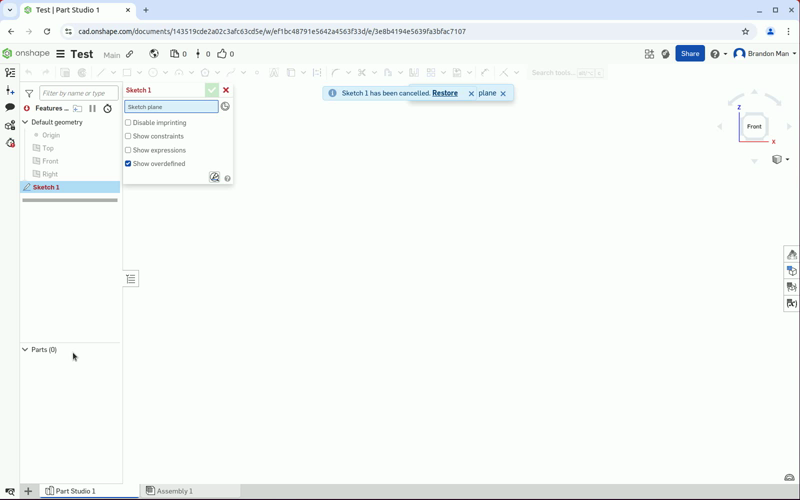
mouse_move(73, 163)
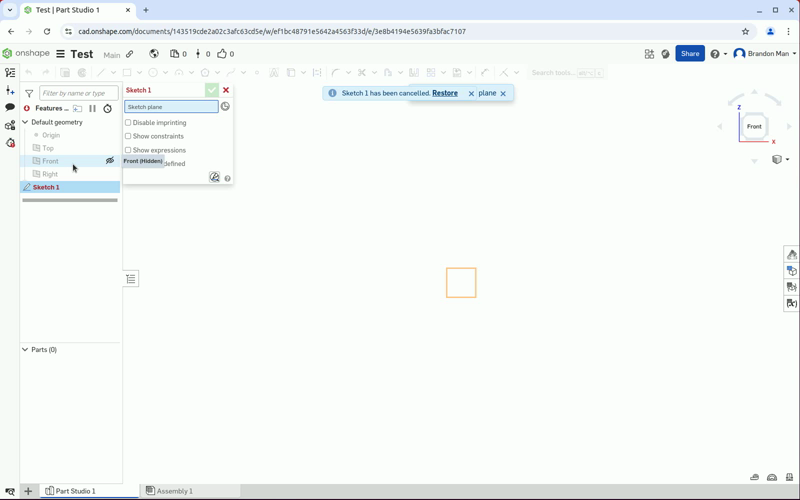
click(73, 163)
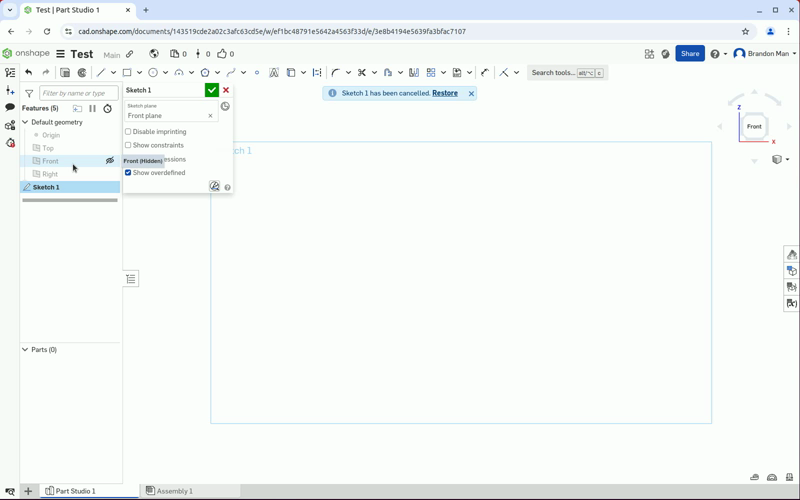
mouse_move(73, 352)
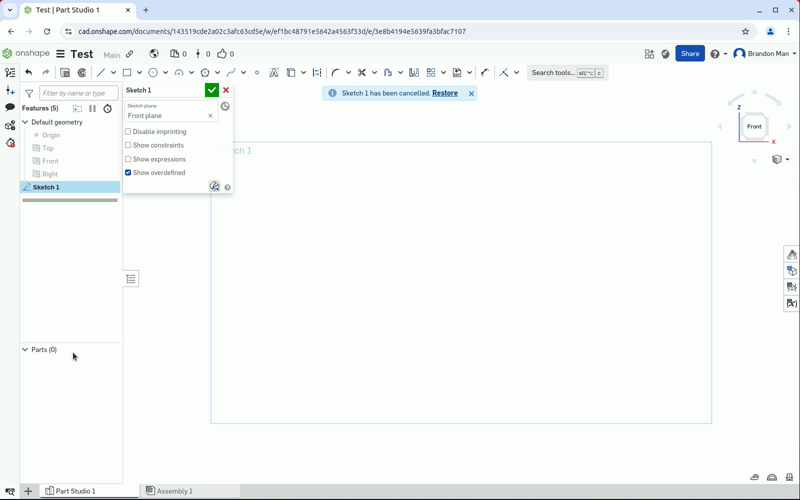
key(y)
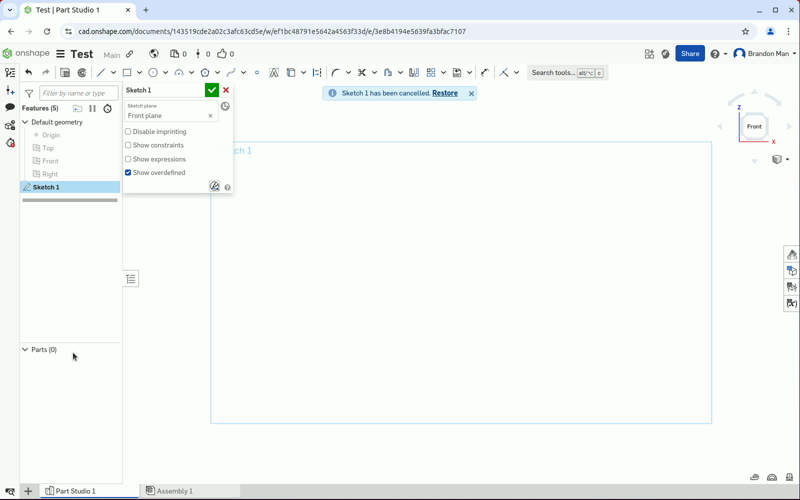
key(l)
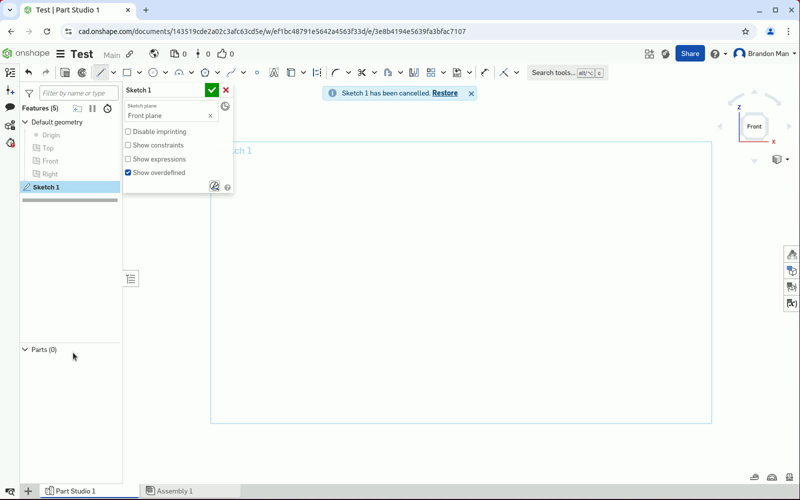
key_down(shift)
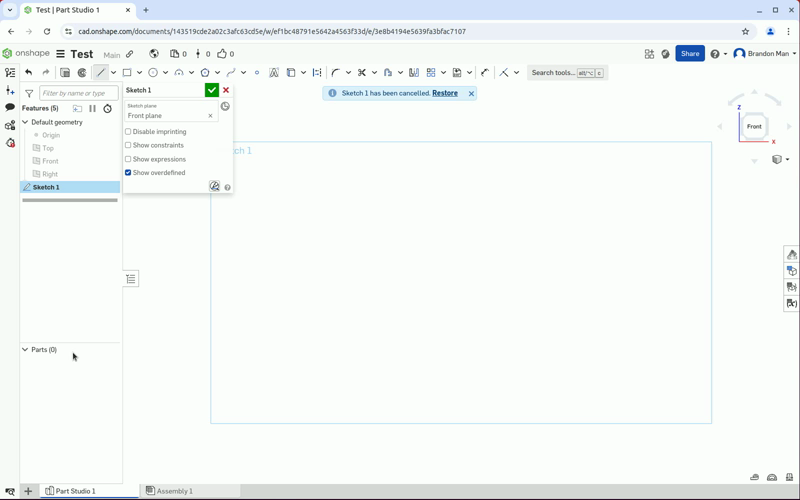
mouse_move(348, 282)
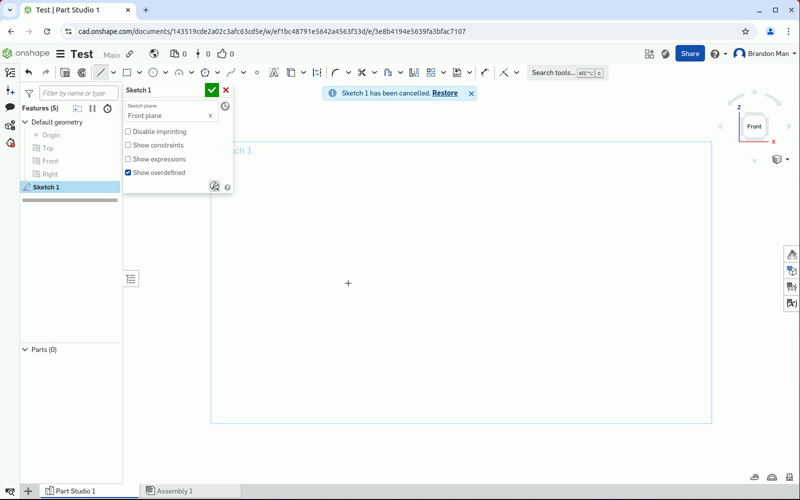
click(348, 282)
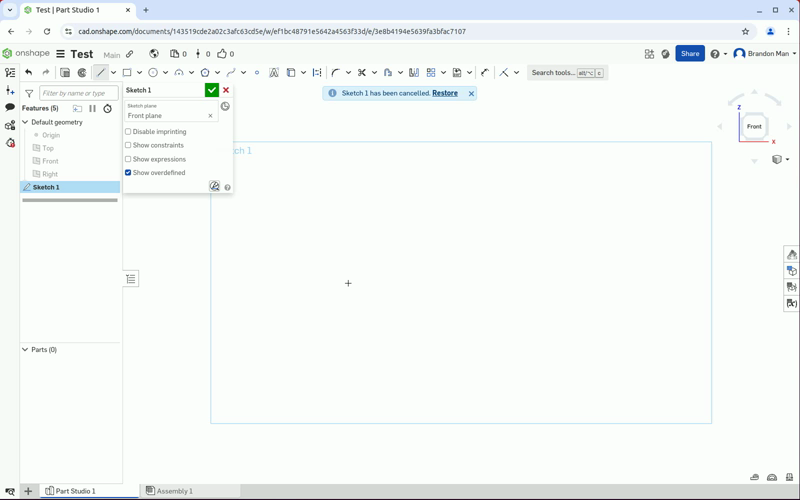
key_up(shift)
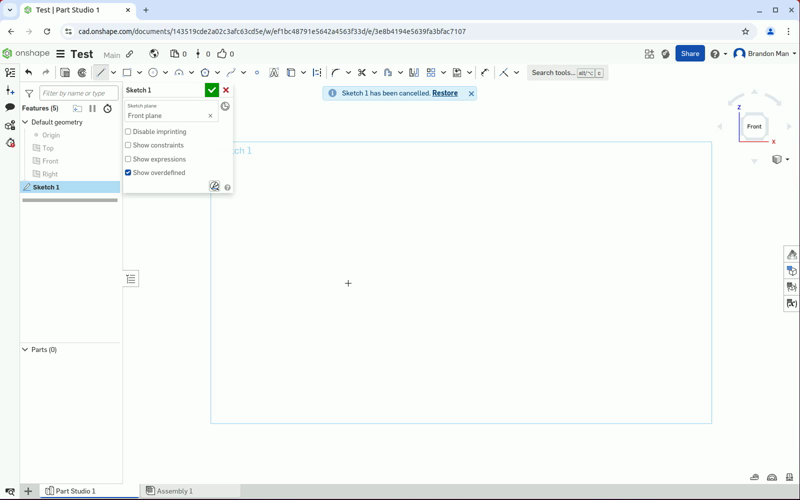
key_down(shift)
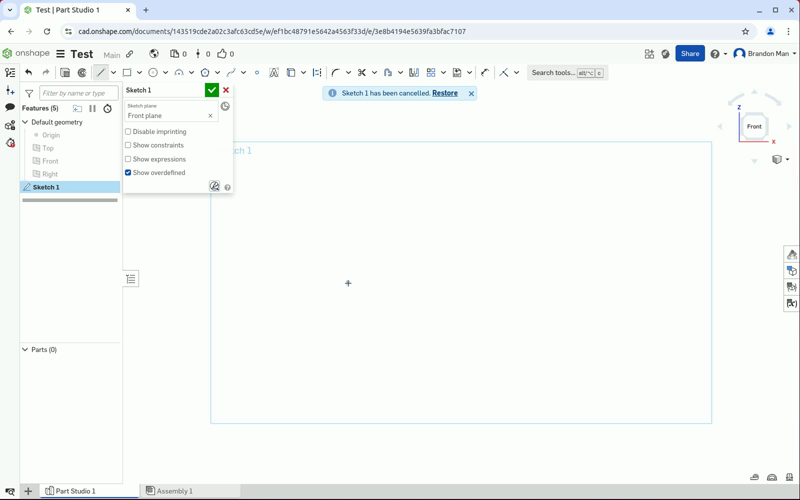
mouse_move(460, 282)
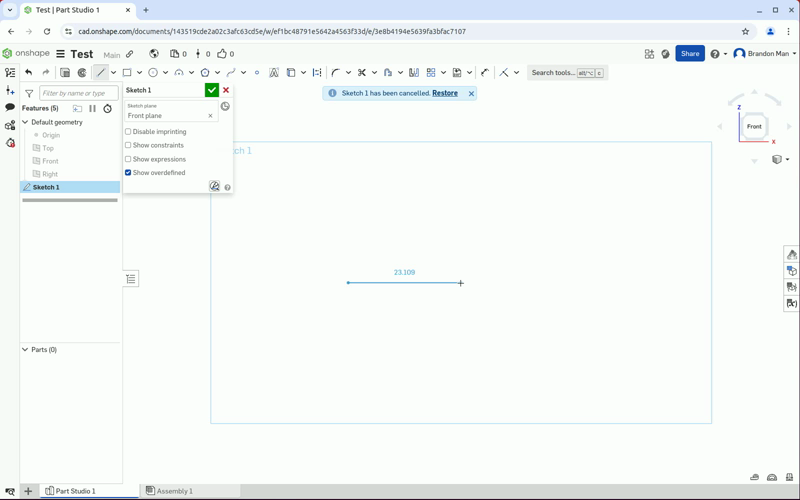
click(460, 282)
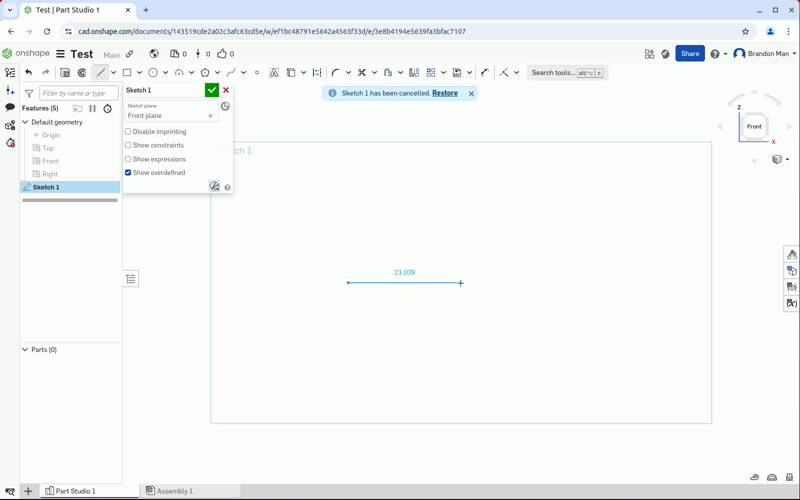
key_up(shift)
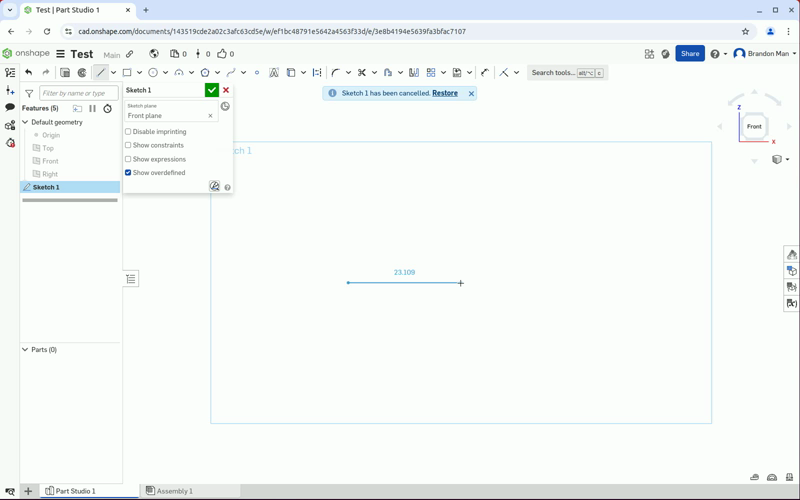
key_down(shift)
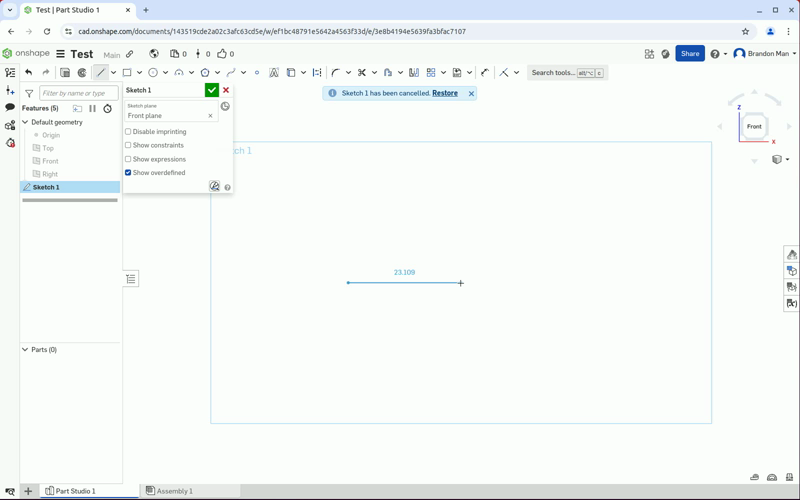
mouse_move(460, 221)
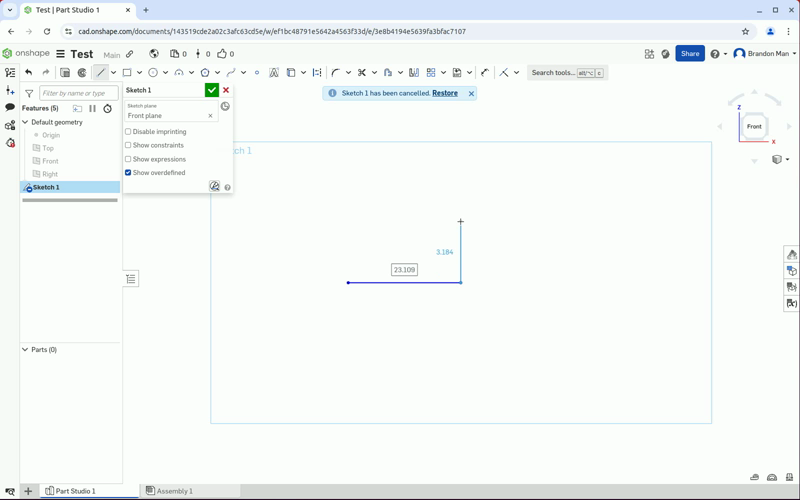
click(460, 221)
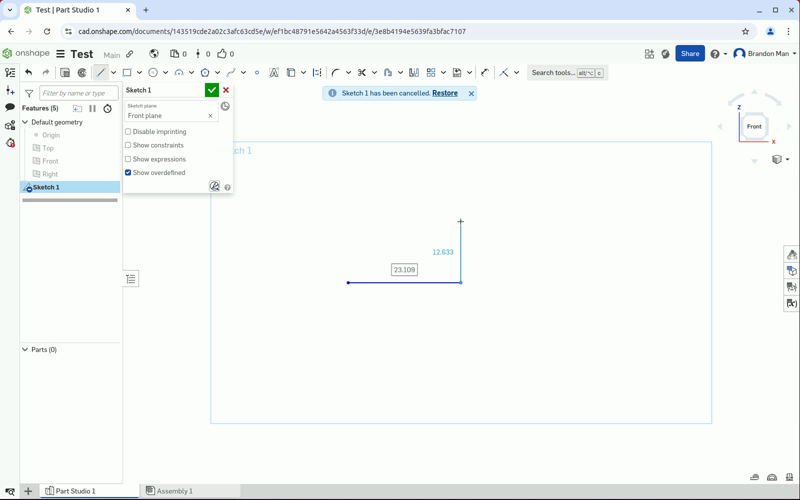
key_up(shift)
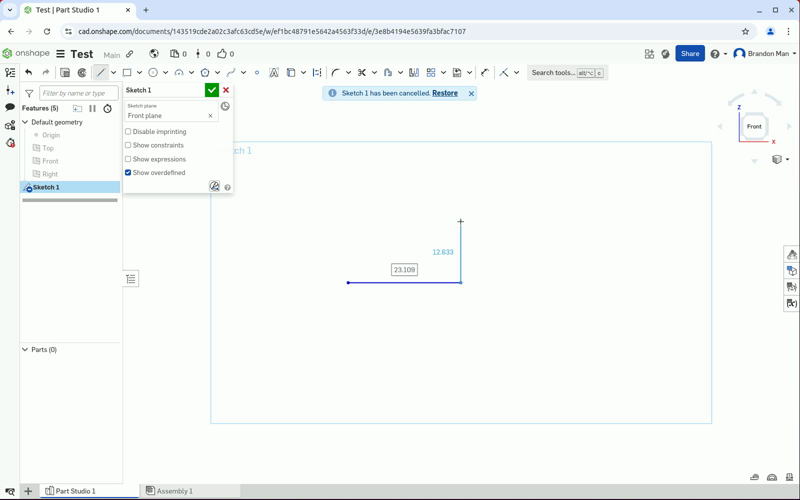
key_down(shift)
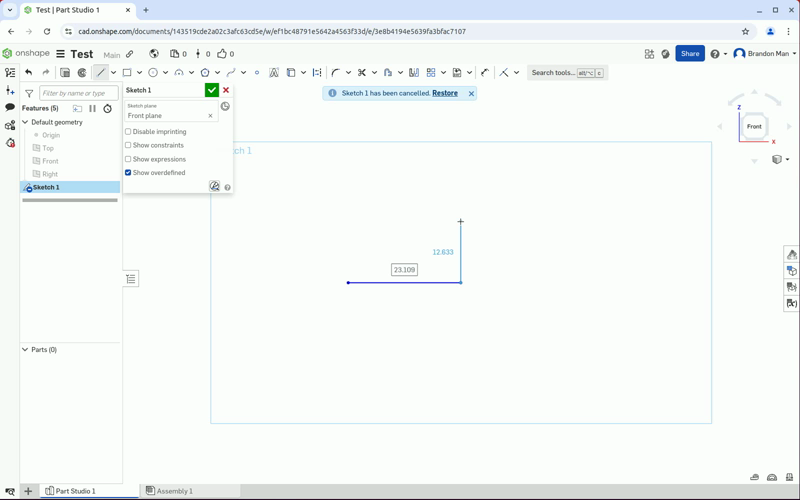
mouse_move(348, 221)
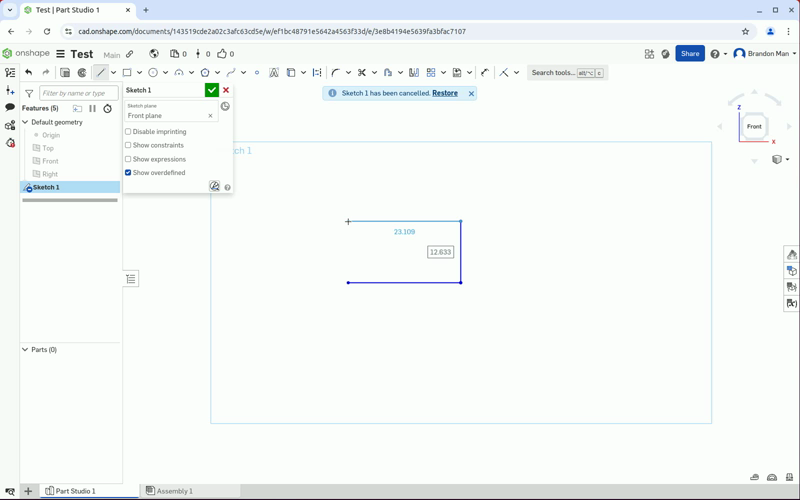
click(348, 221)
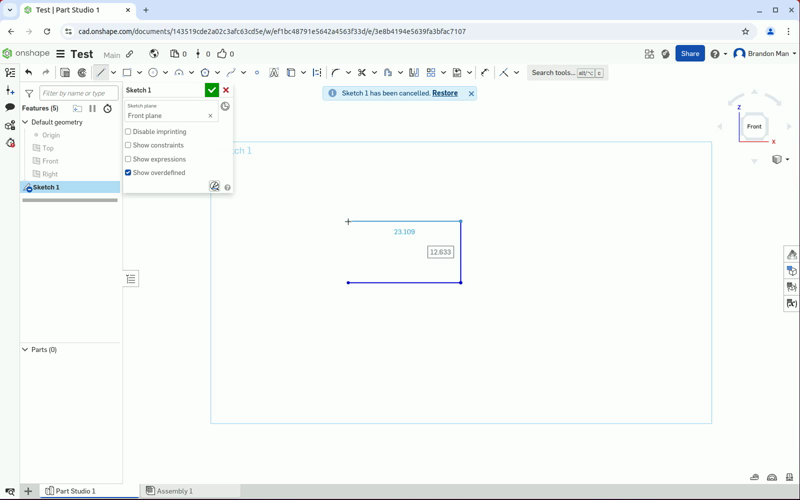
key_up(shift)
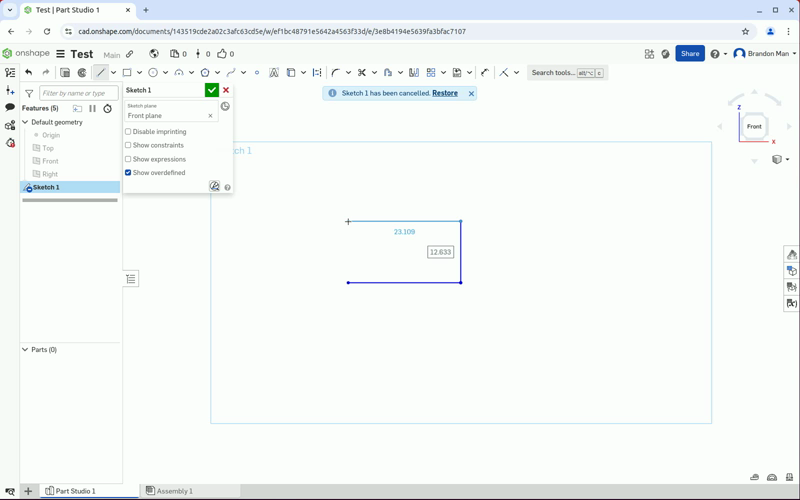
key_down(shift)
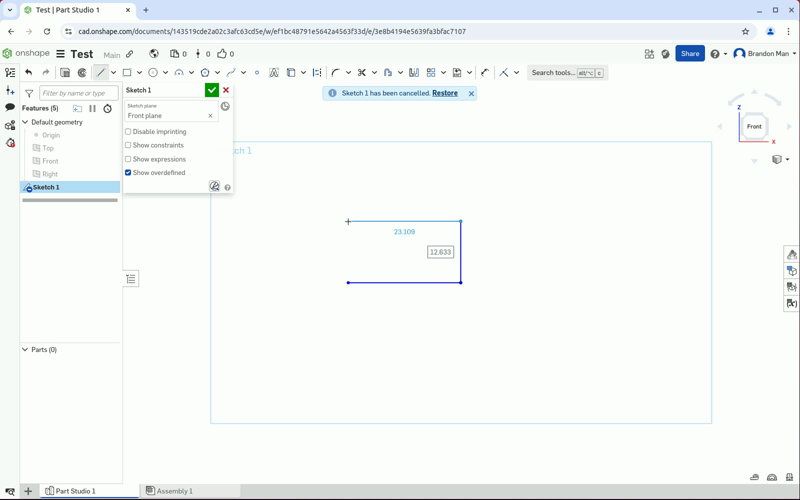
mouse_move(348, 282)
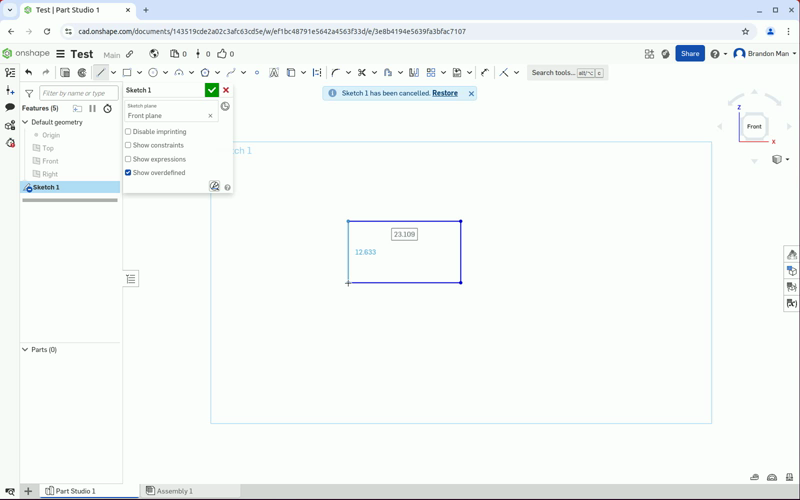
key_up(shift)
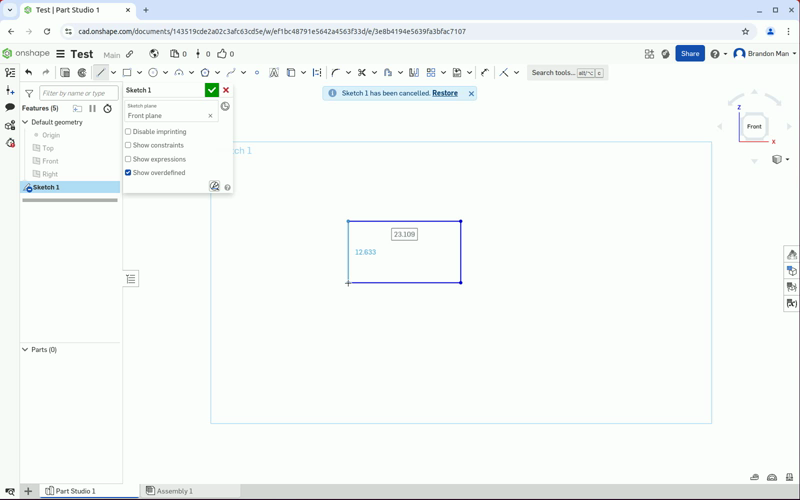
click(348, 282)
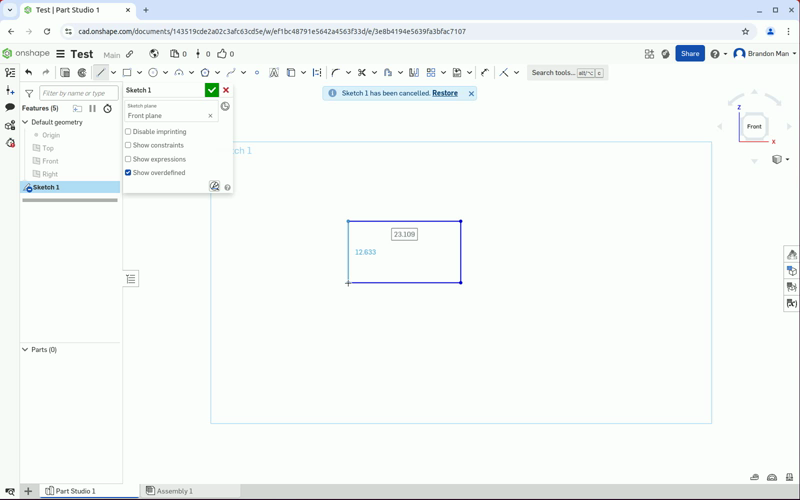
key(esc)
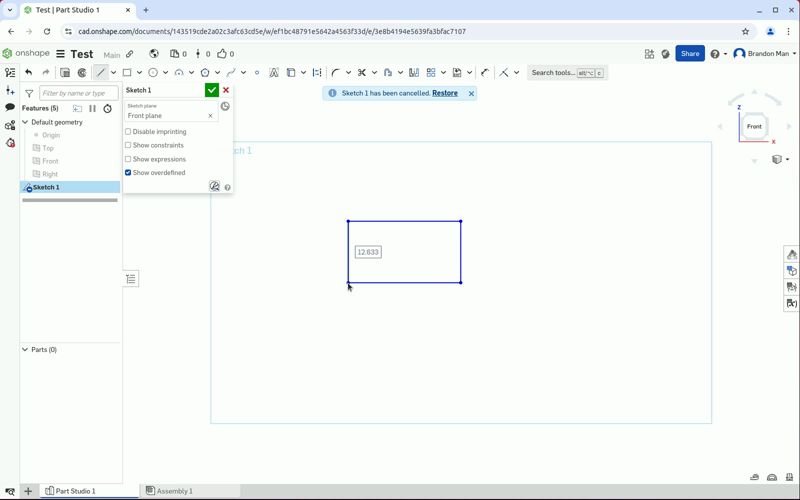
mouse_move(448, 247)
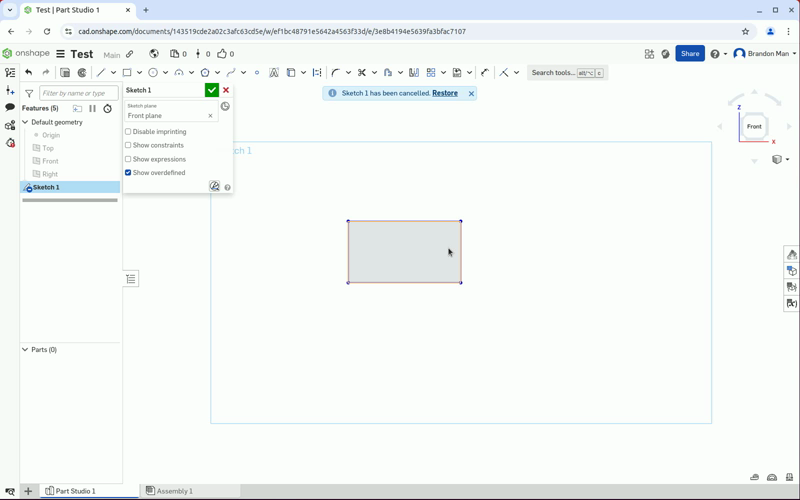
click(448, 247)
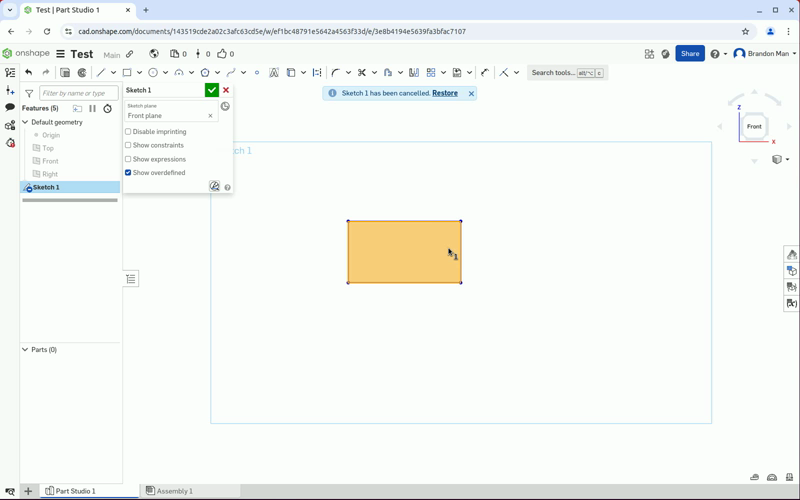
mouse_move(73, 352)
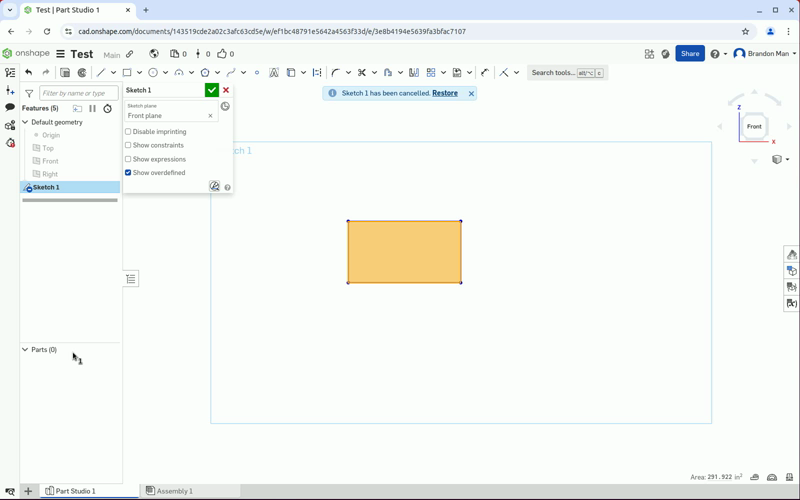
key(shift+y)
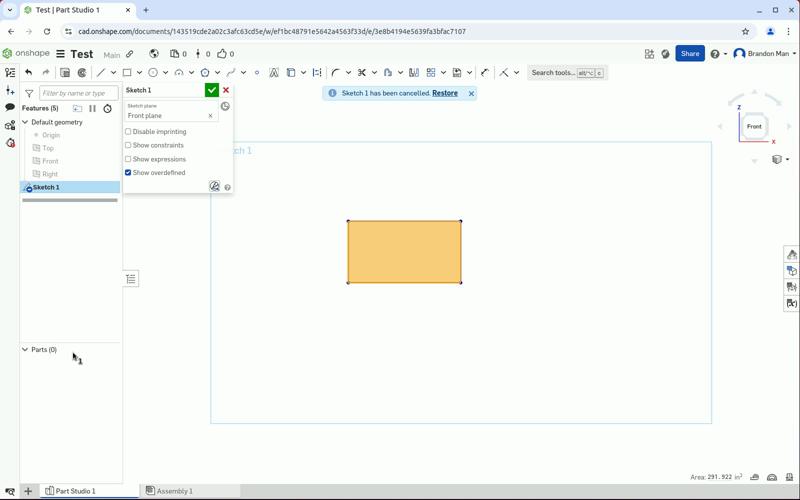
key(shift+e)
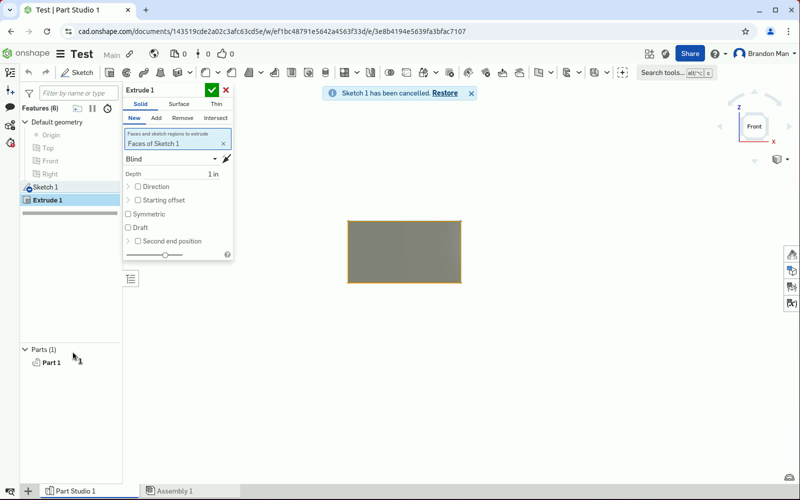
mouse_move(143, 106)
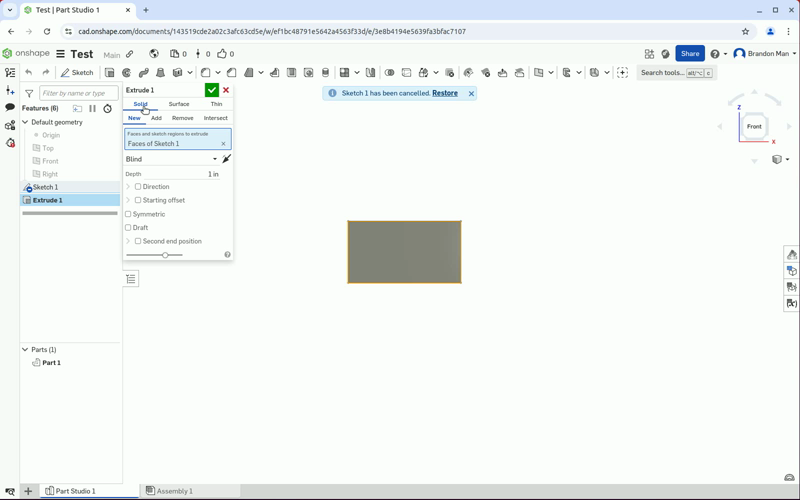
click(143, 106)
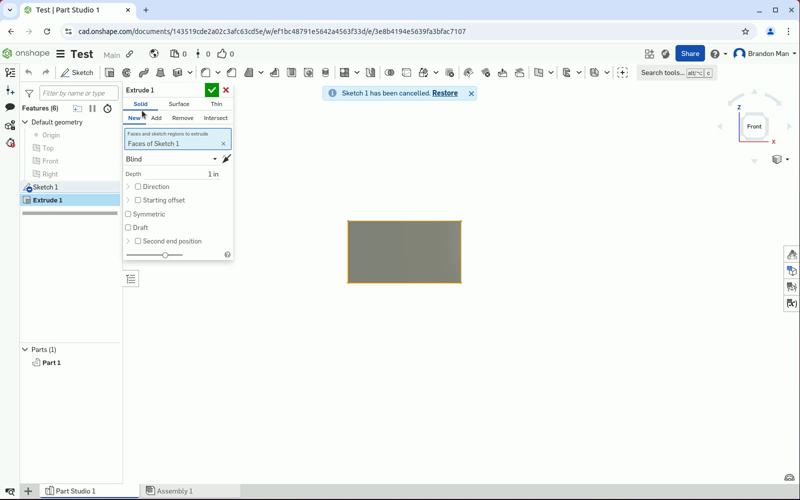
mouse_move(137, 120)
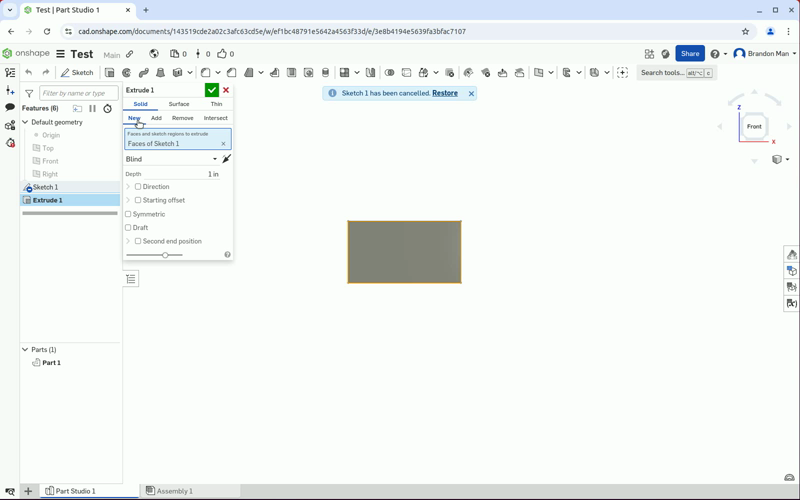
click(137, 120)
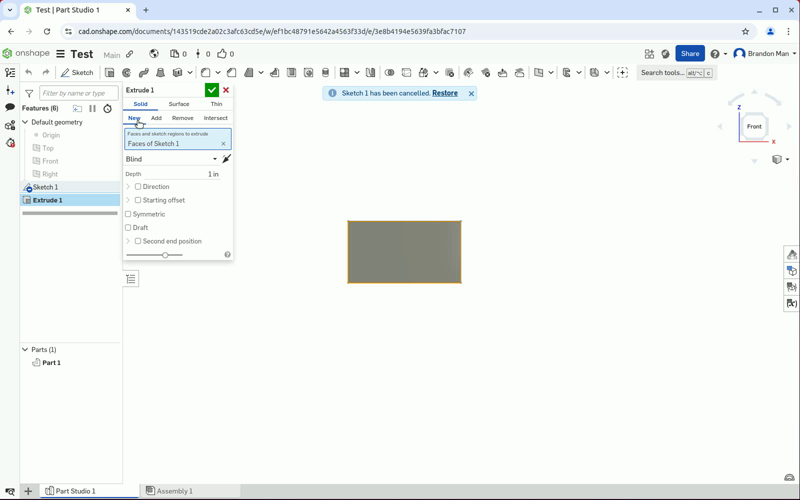
key(tab, 4)
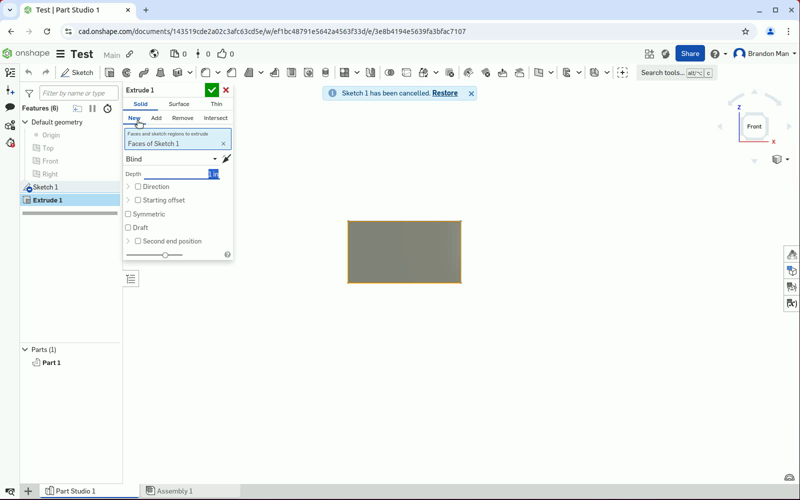
text(0.481)
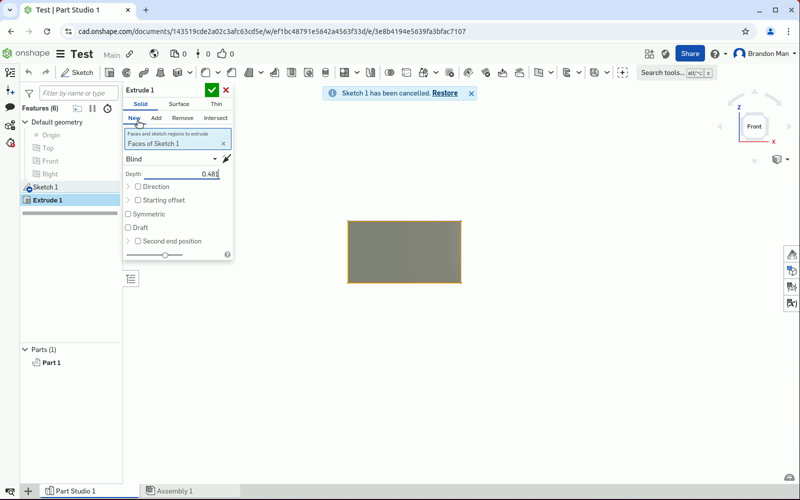
key(enter)
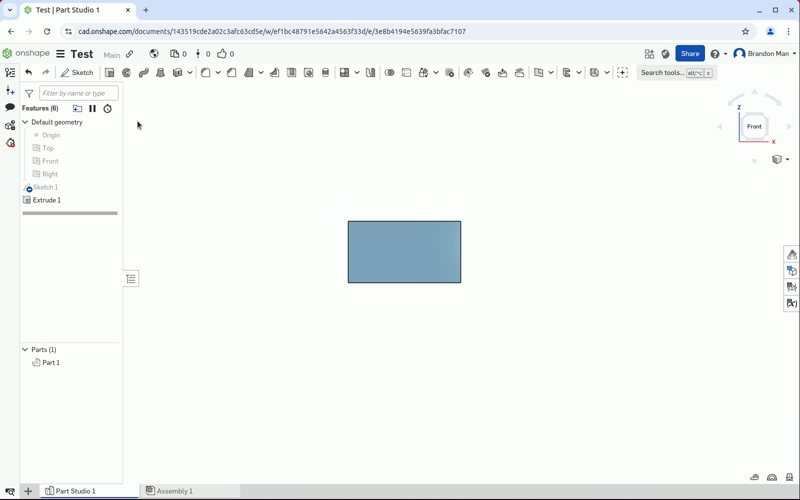
key(shift+h)
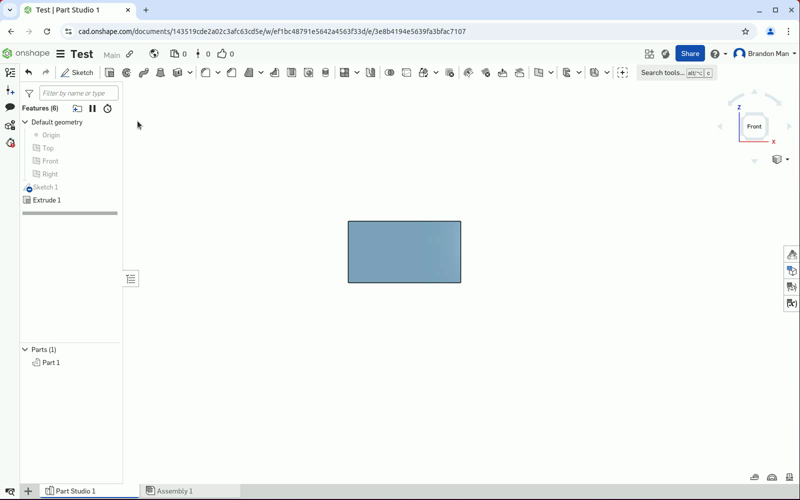
key(shift+h)
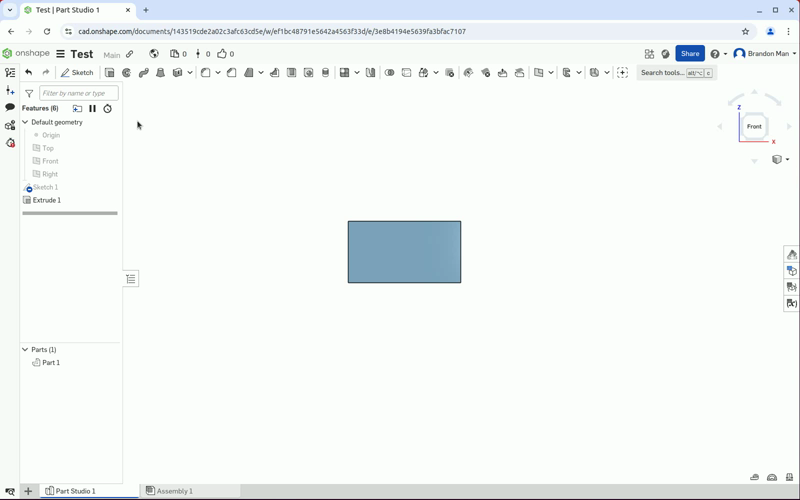
mouse_move(73, 189)
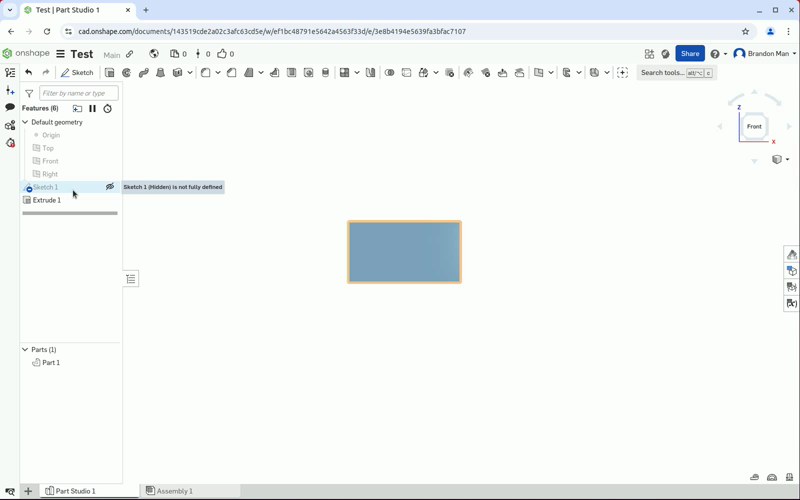
click(73, 189)
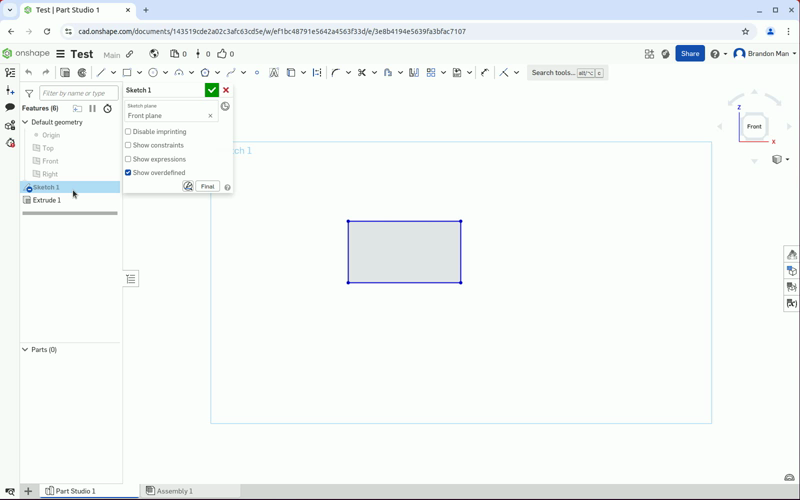
mouse_move(229, 92)
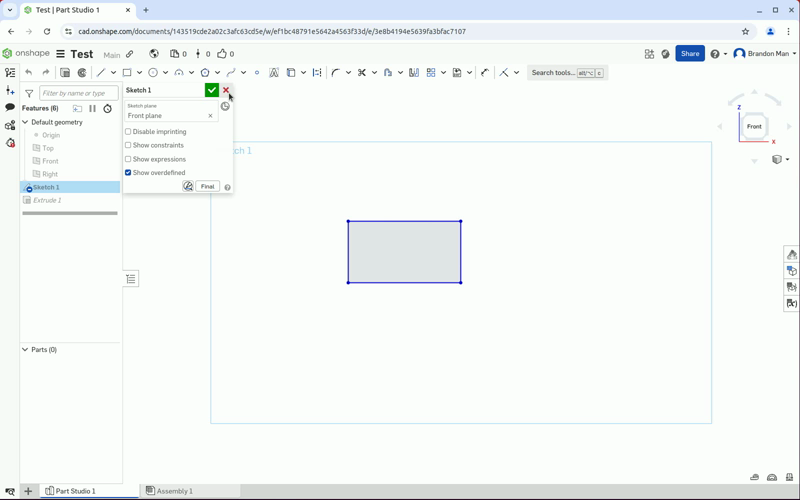
click(229, 92)
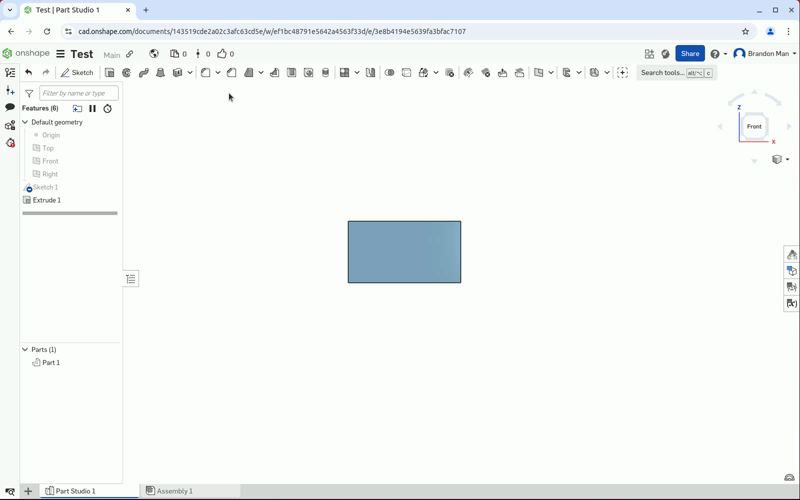
mouse_move(541, 75)
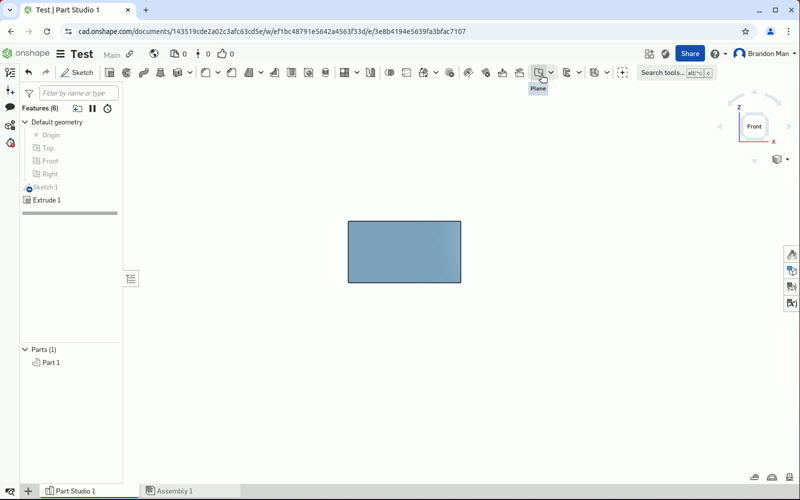
click(541, 75)
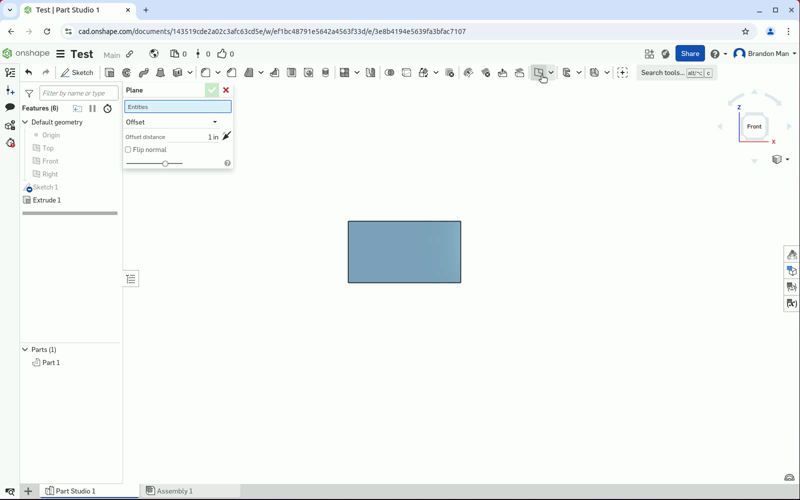
mouse_move(73, 163)
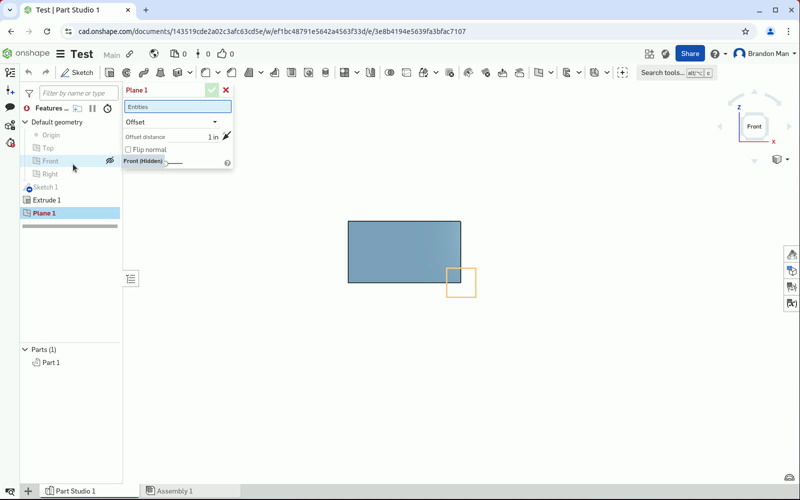
click(73, 163)
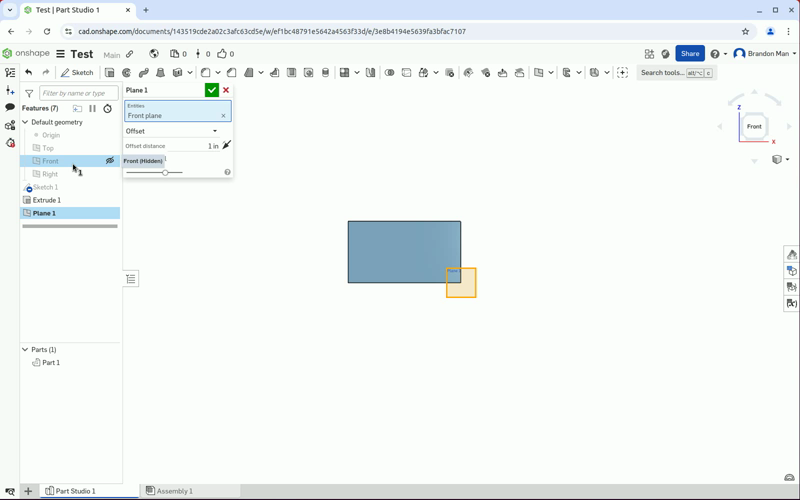
key(tab, 2)
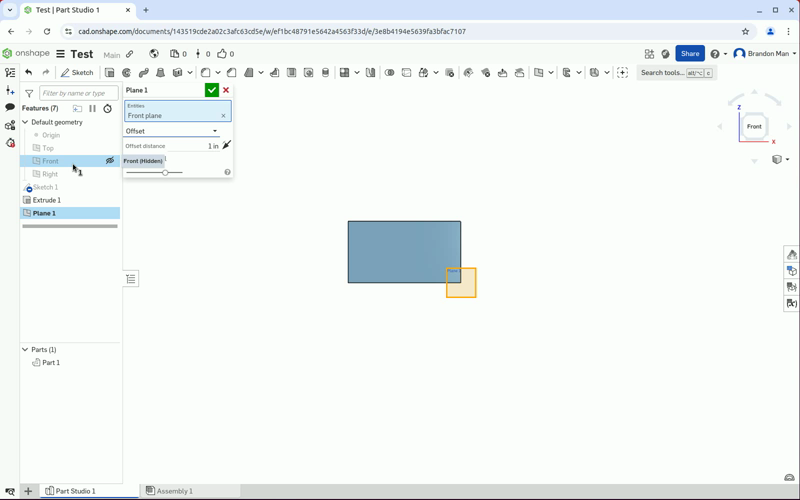
text(0.493)
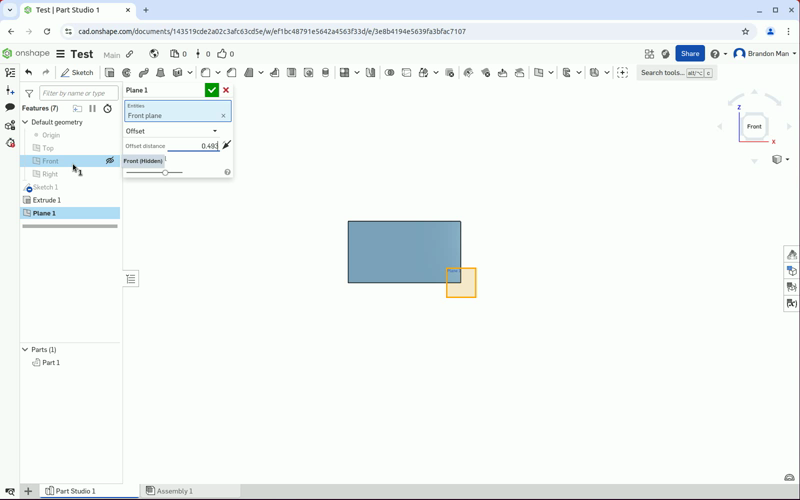
key(enter, 2)
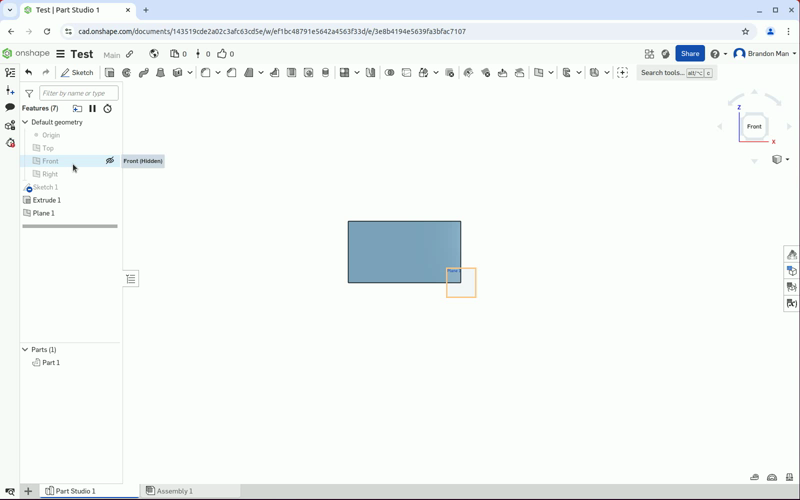
key(shift+s)
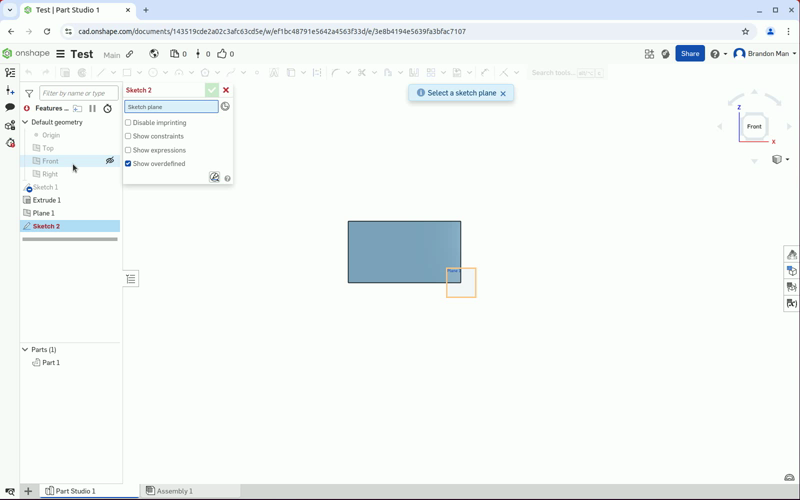
mouse_move(73, 215)
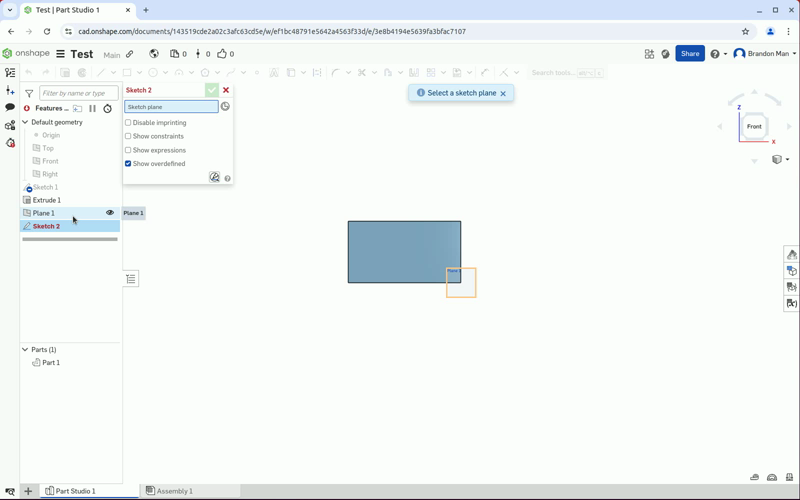
click(73, 215)
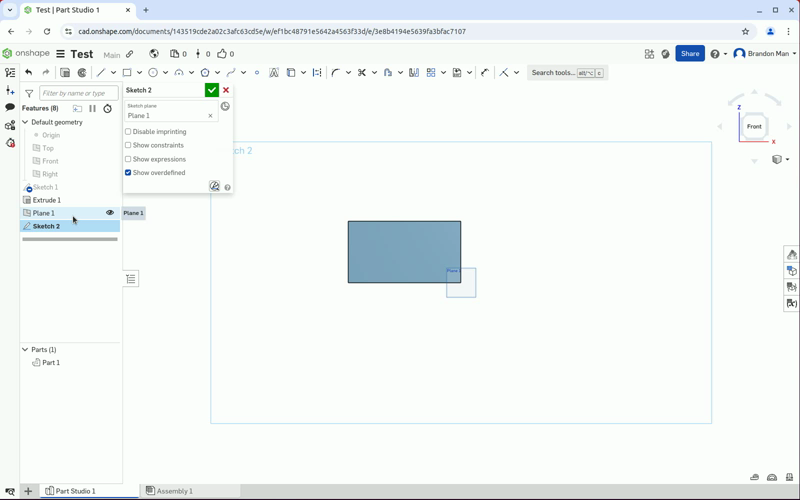
mouse_move(73, 352)
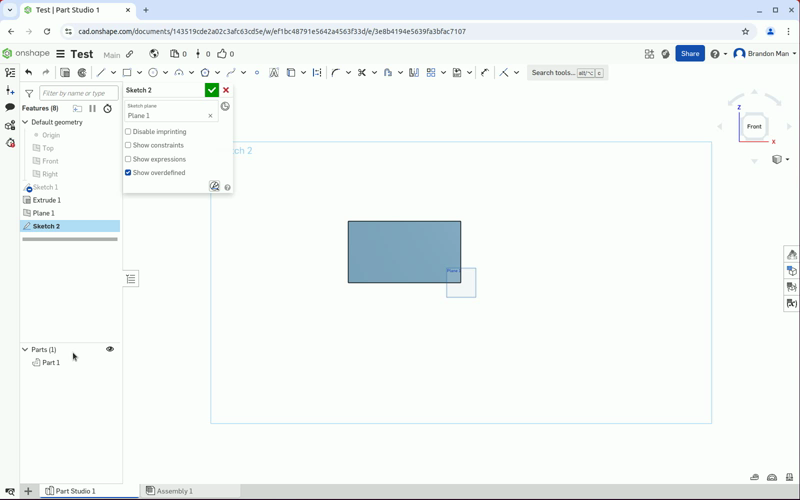
key(y)
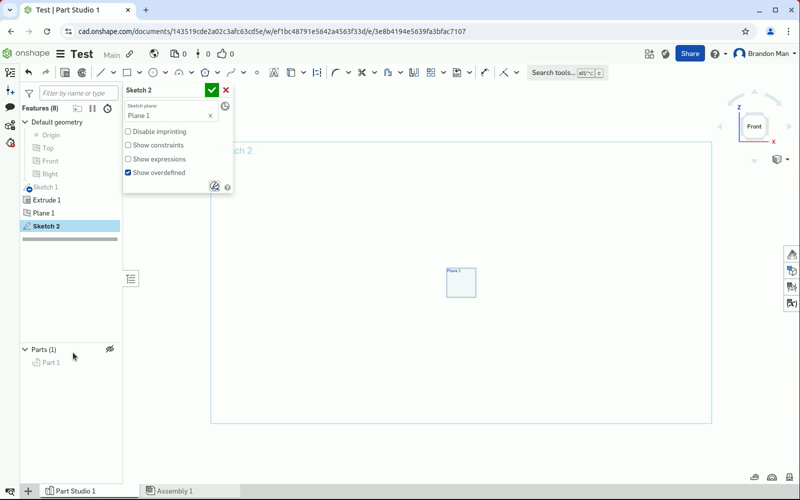
key(l)
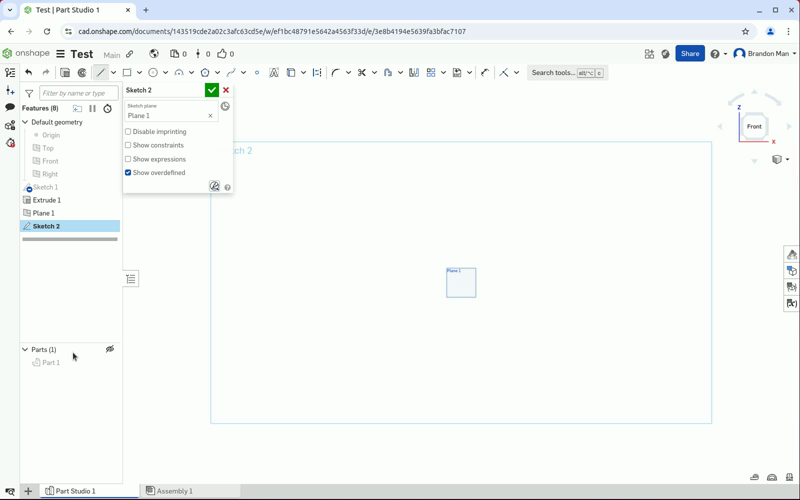
key_down(shift)
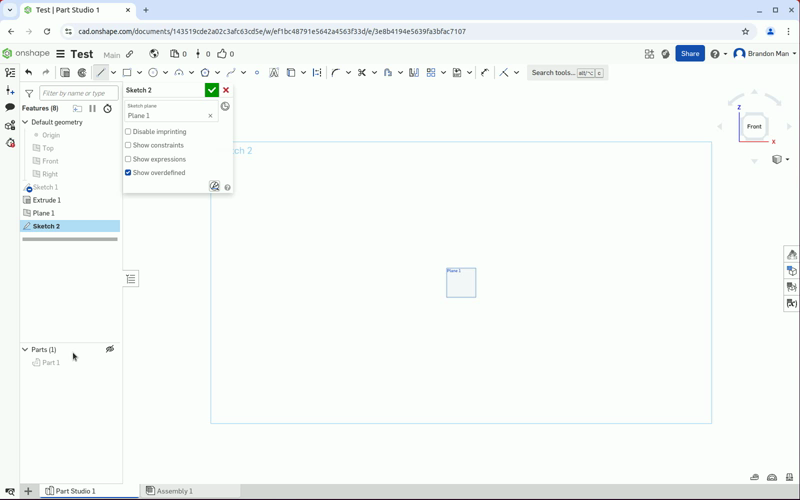
mouse_move(359, 266)
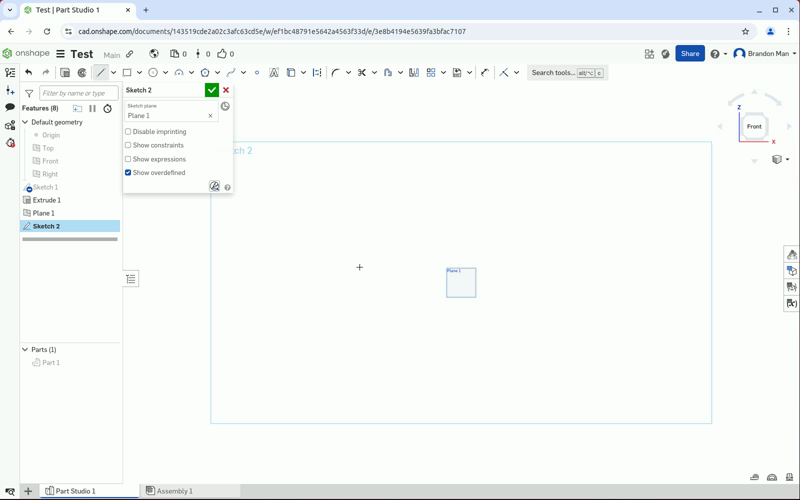
click(359, 266)
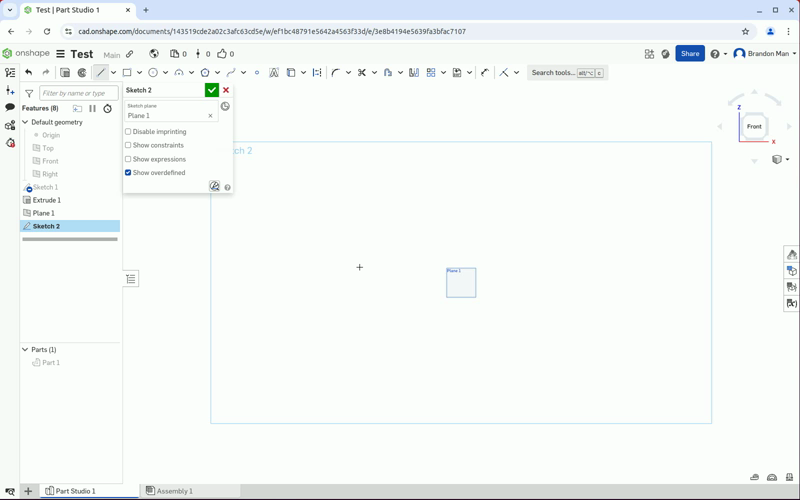
key_up(shift)
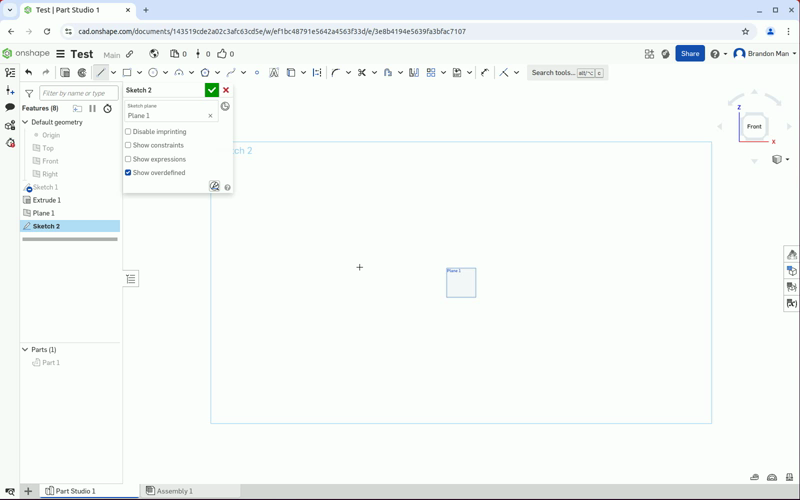
key_down(shift)
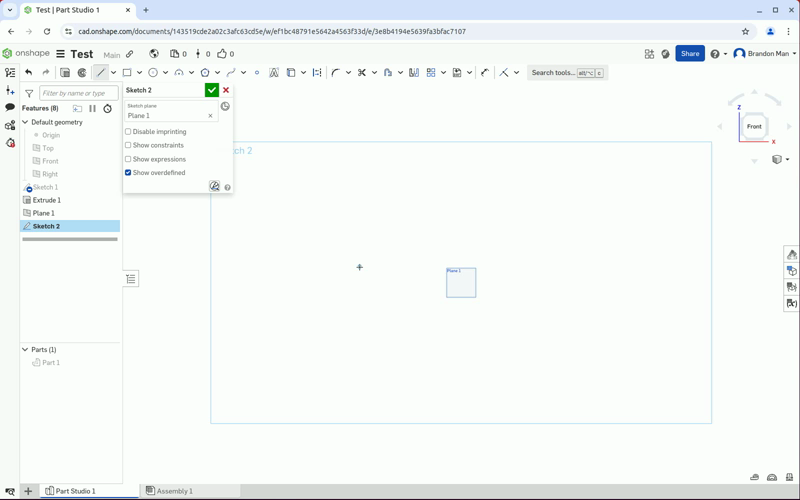
mouse_move(389, 266)
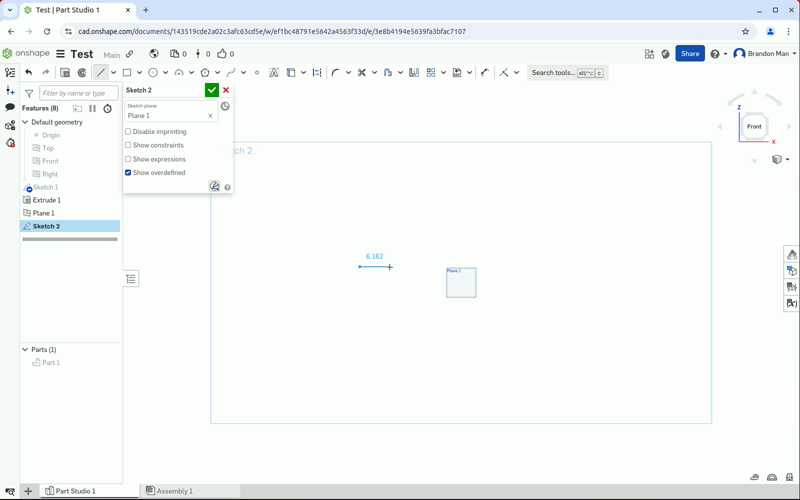
mouse_move(389, 266)
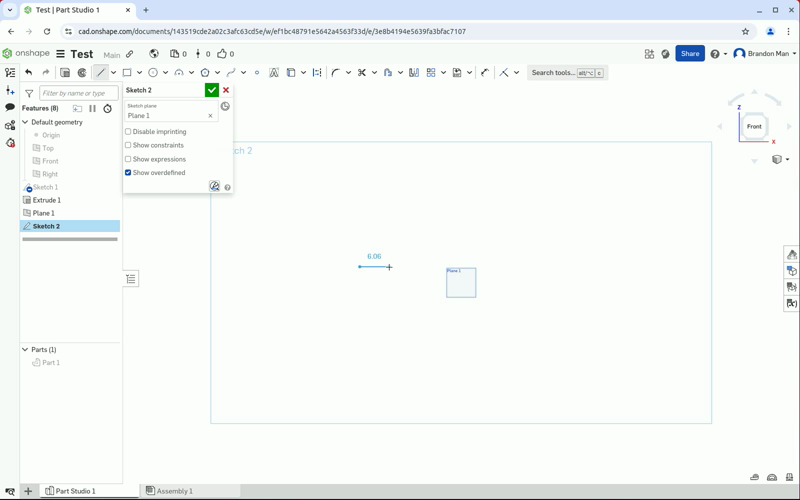
click(389, 266)
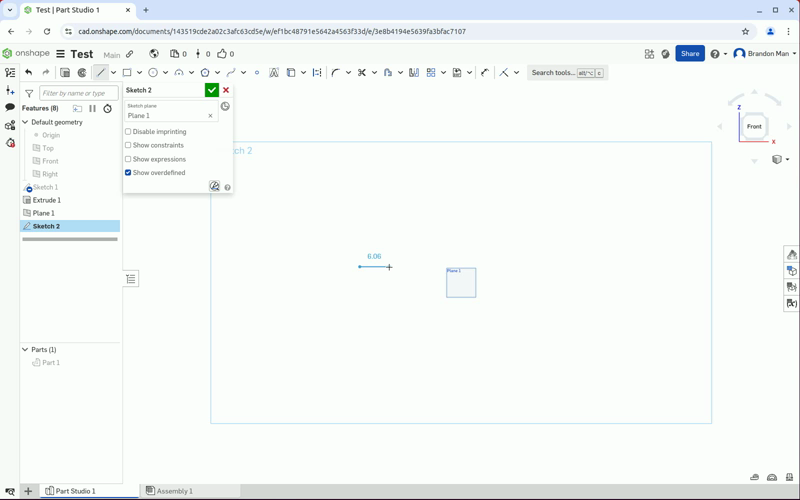
key_up(shift)
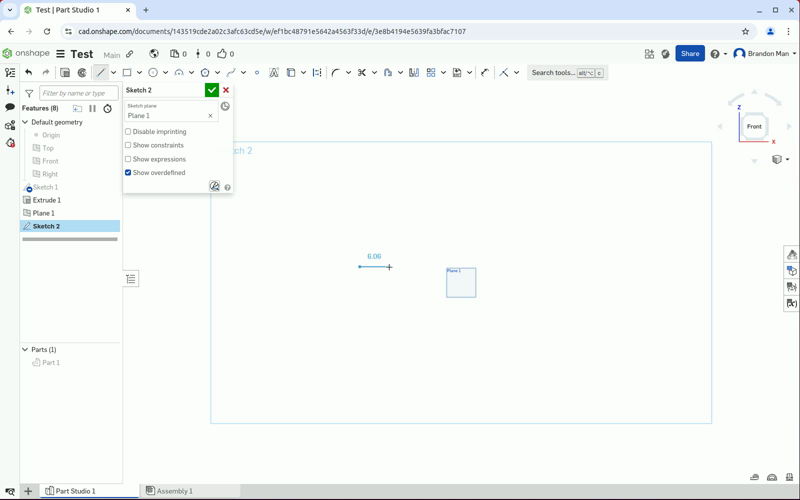
key_down(shift)
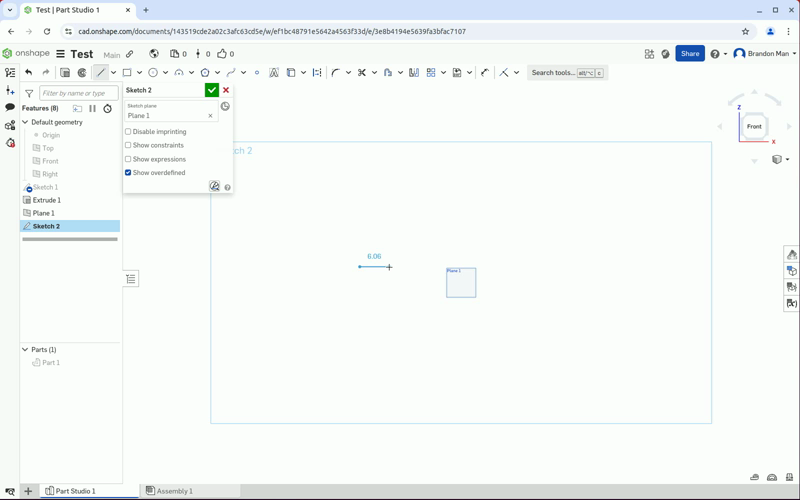
mouse_move(419, 266)
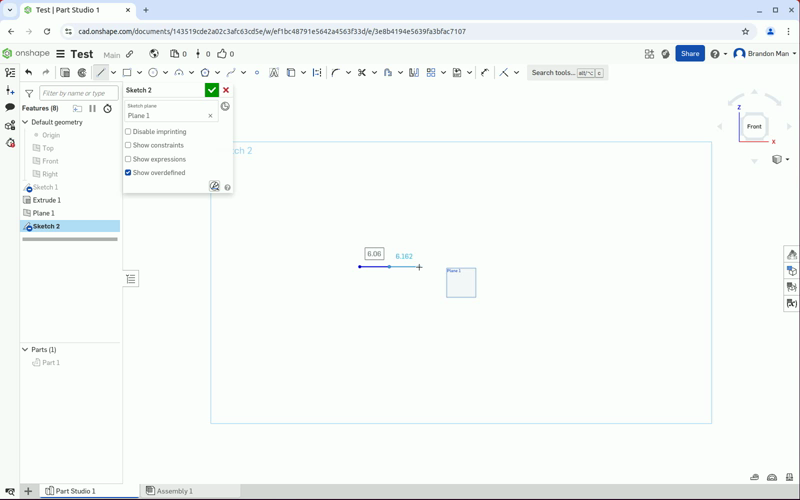
mouse_move(389, 225)
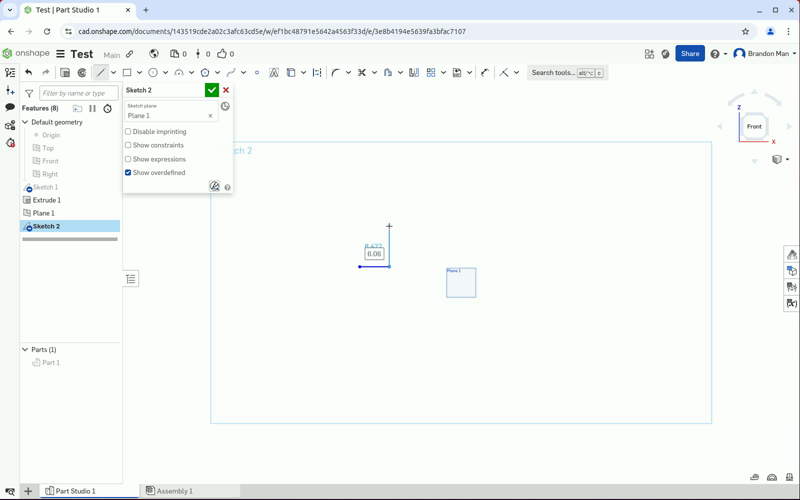
click(389, 225)
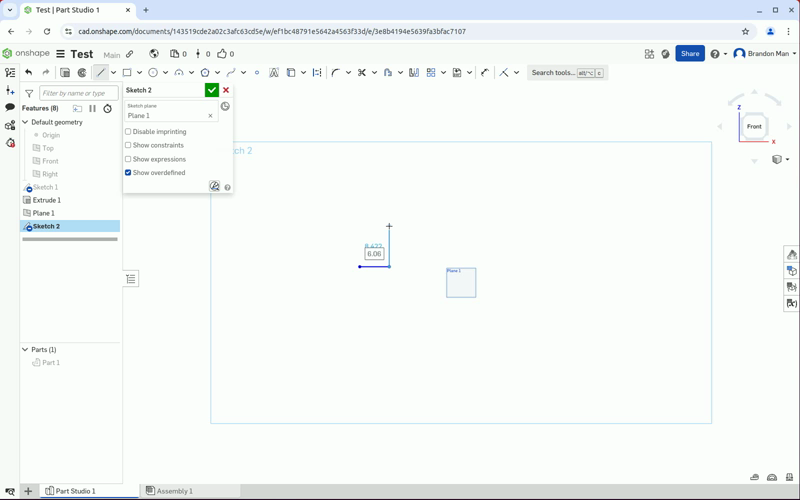
key_up(shift)
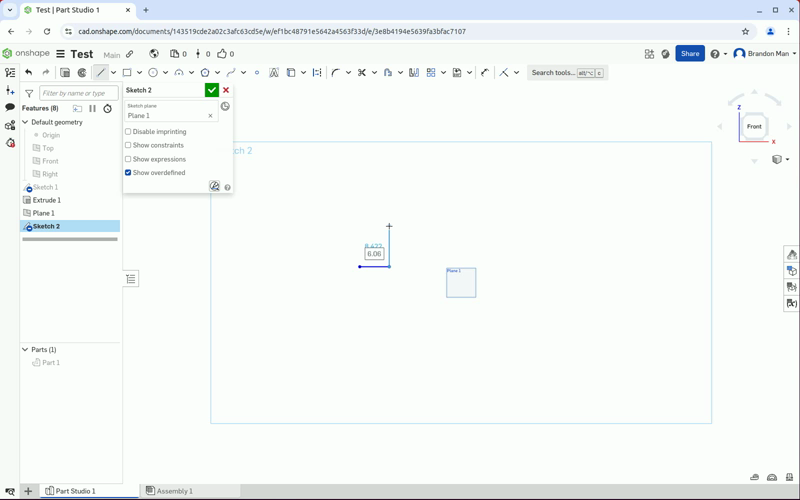
key_down(shift)
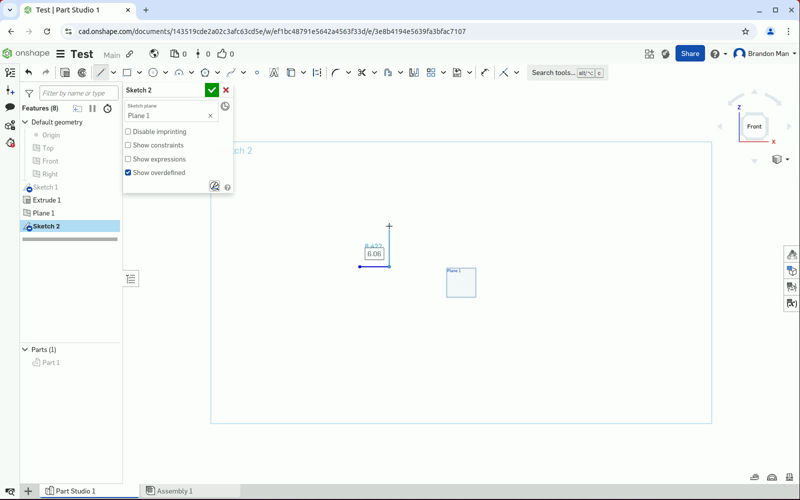
mouse_move(419, 225)
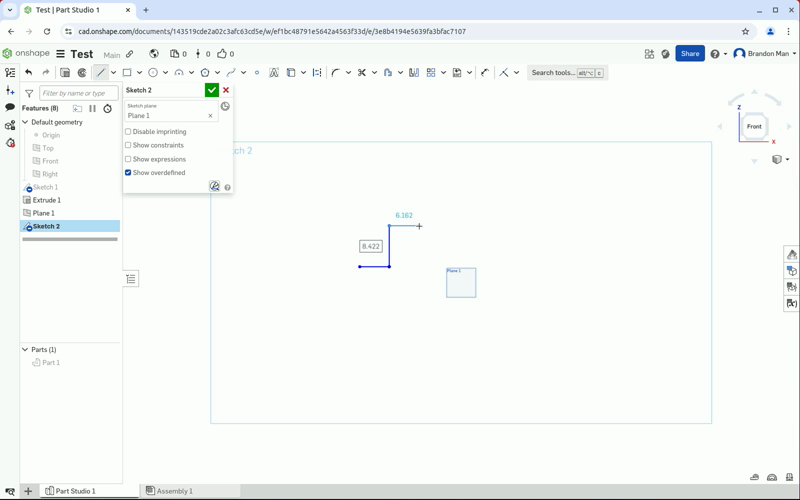
mouse_move(359, 225)
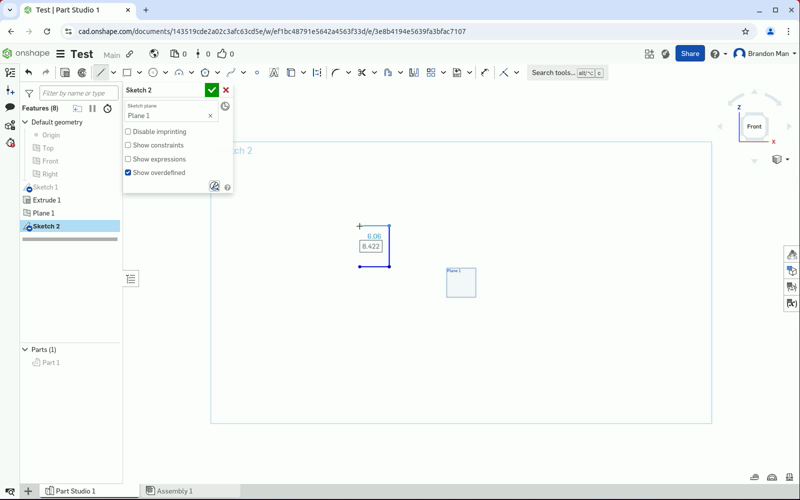
click(359, 225)
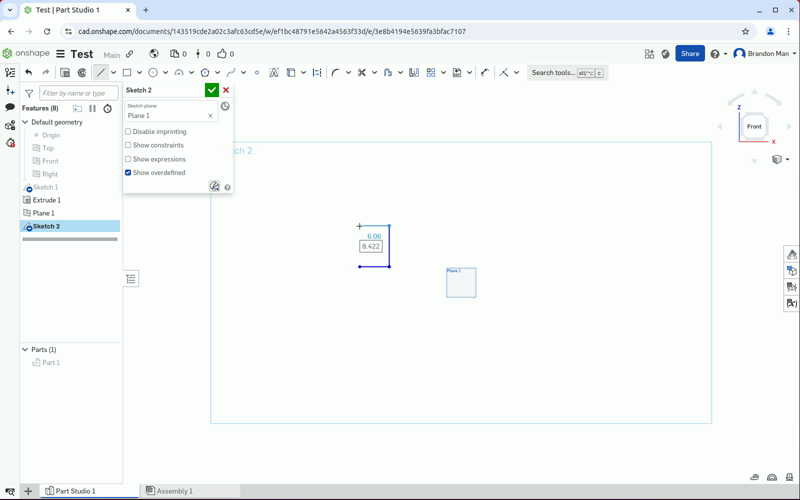
key_up(shift)
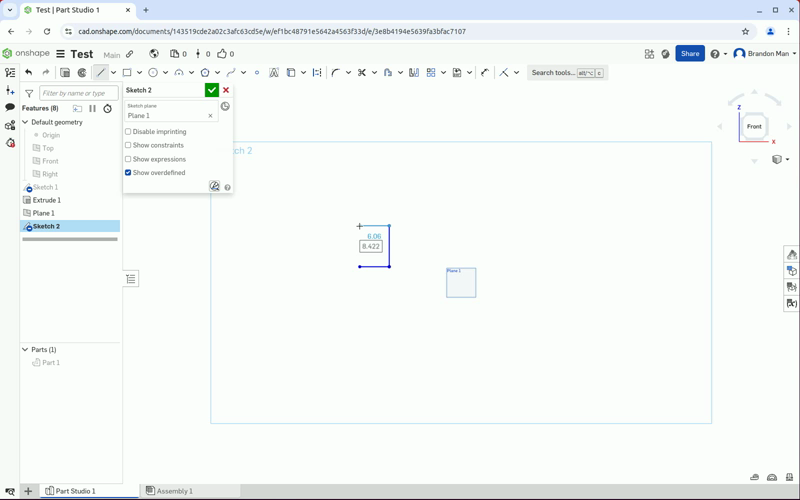
mouse_move(389, 225)
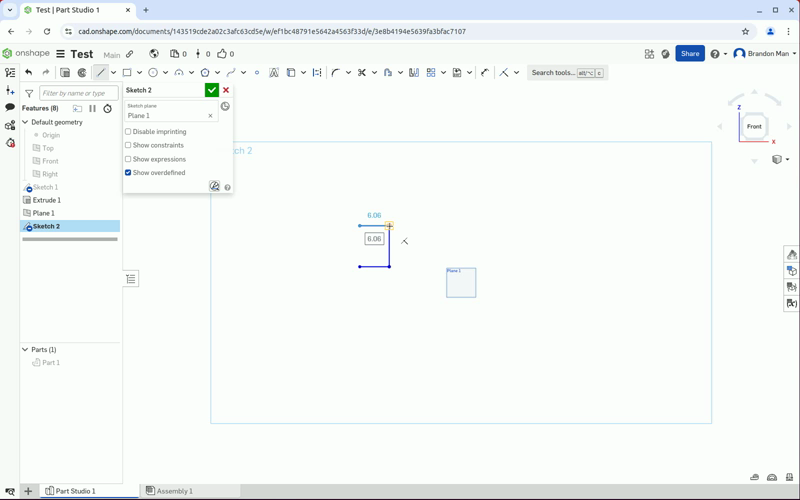
key_down(shift)
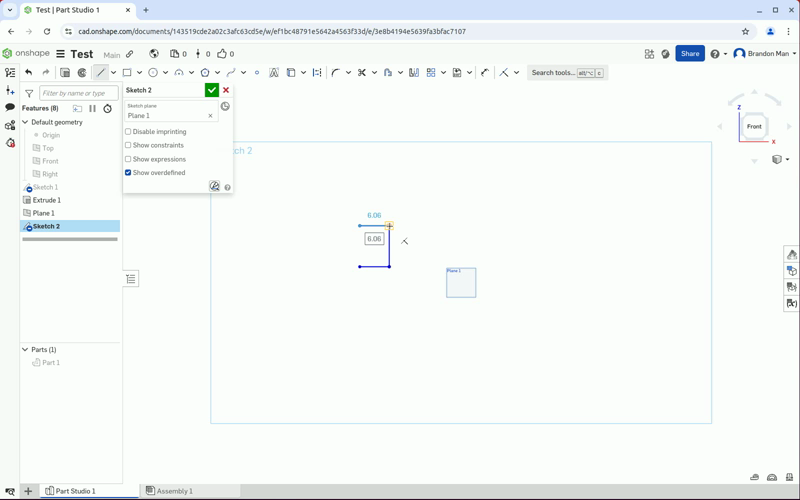
mouse_move(359, 266)
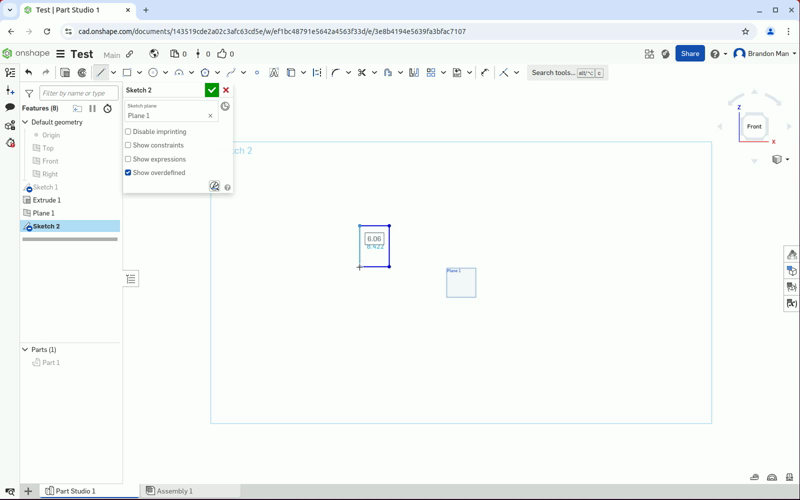
key_up(shift)
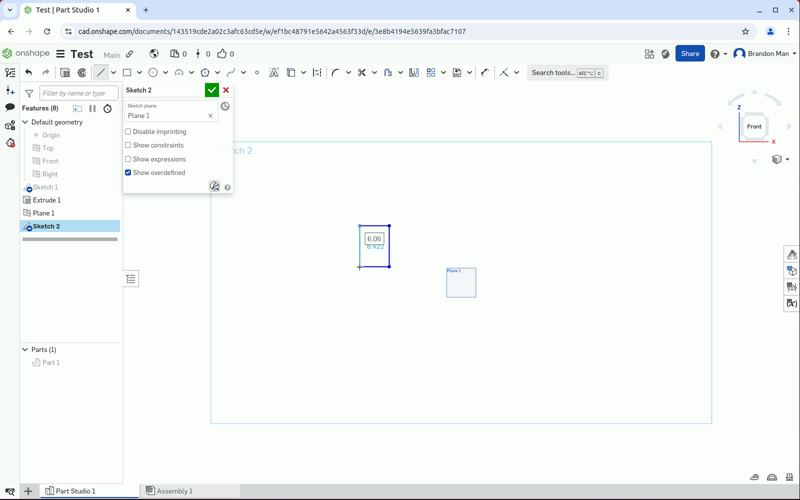
click(359, 266)
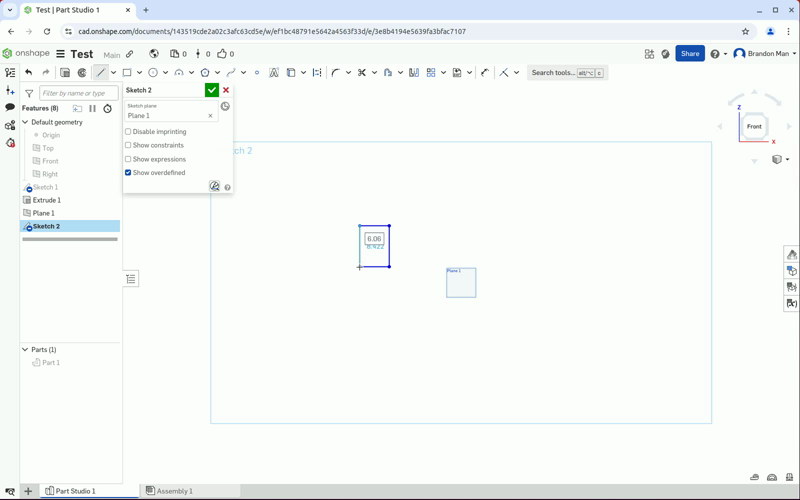
key(esc)
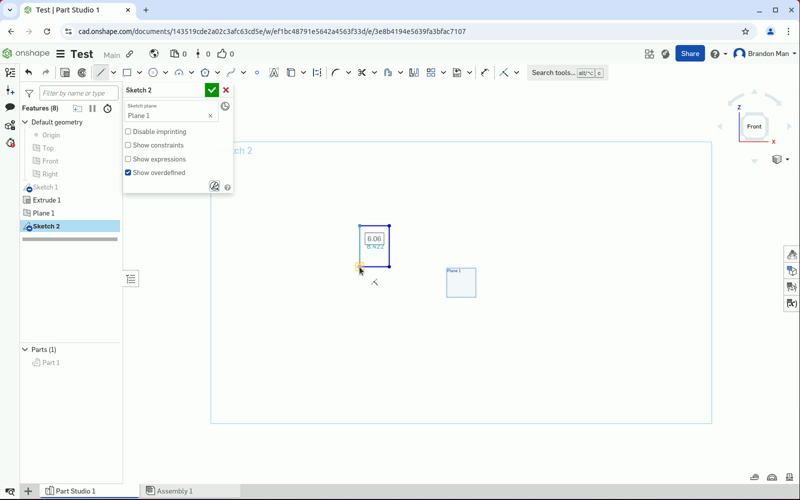
mouse_move(377, 244)
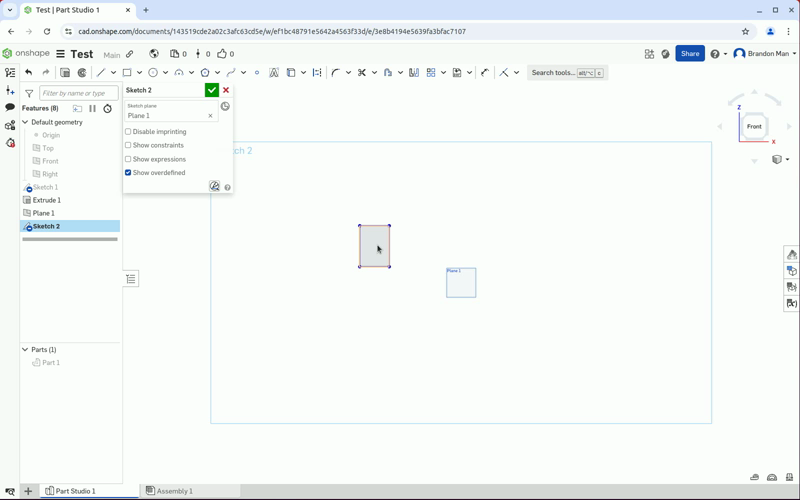
scroll(6)
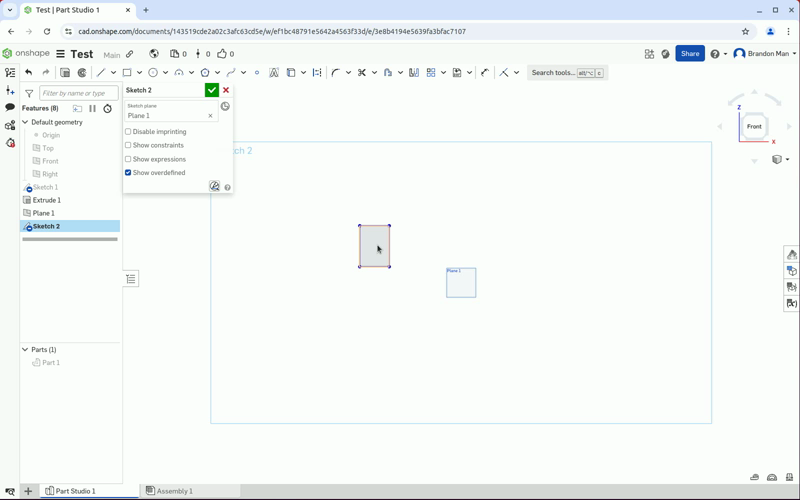
scroll(6)
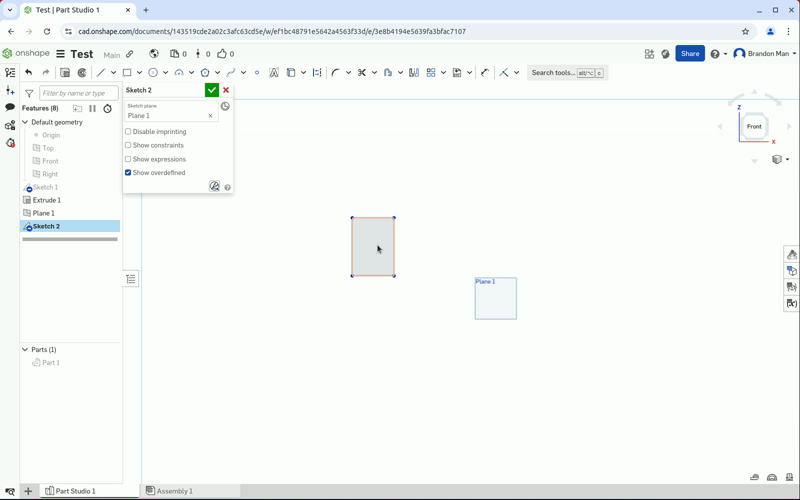
scroll(6)
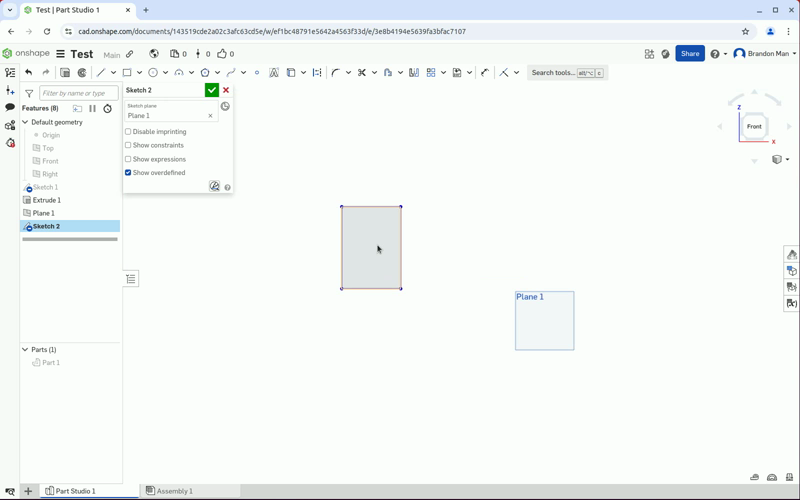
scroll(6)
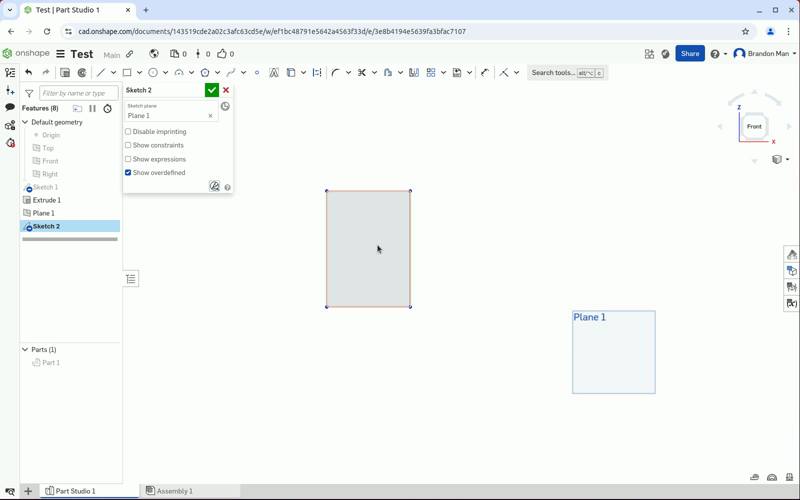
scroll(6)
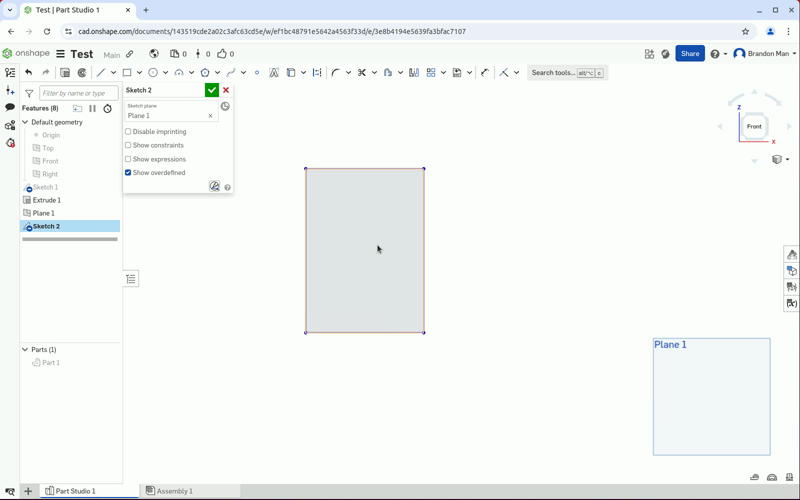
scroll(6)
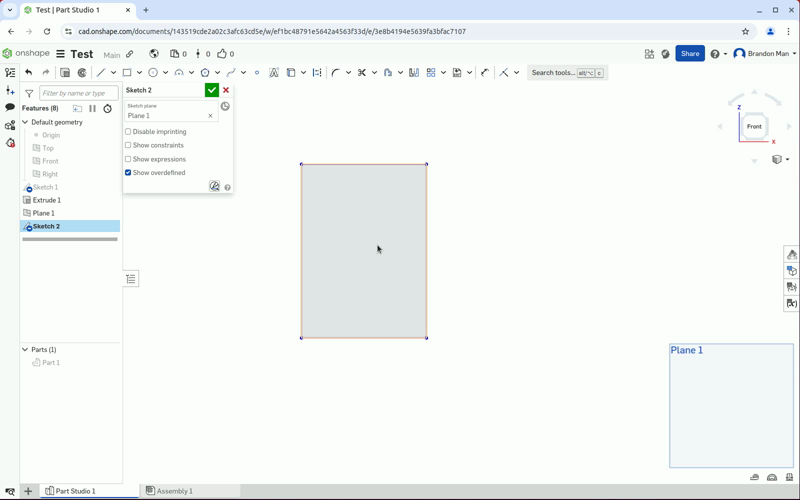
scroll(6)
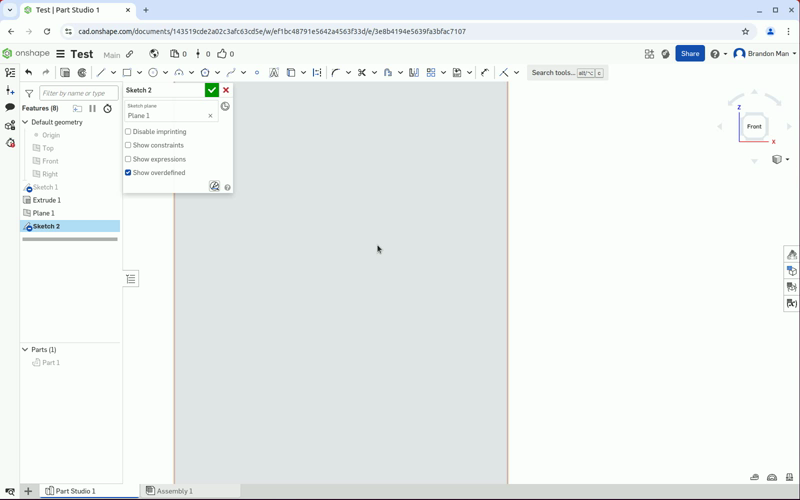
click(377, 244)
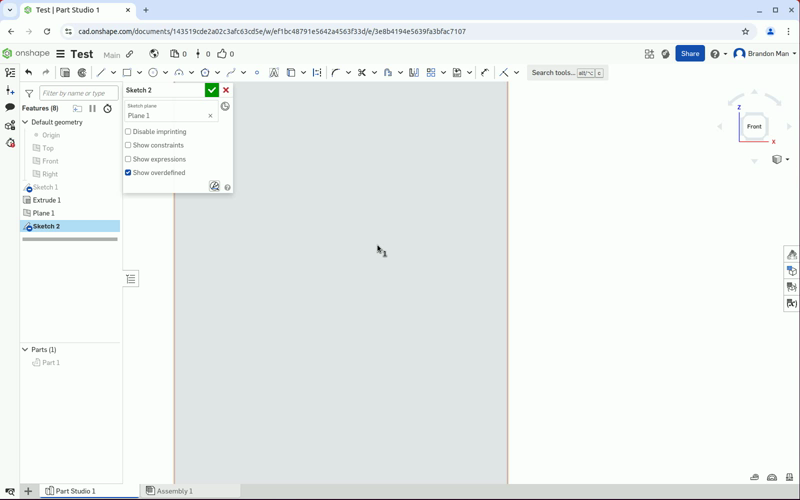
scroll(-6)
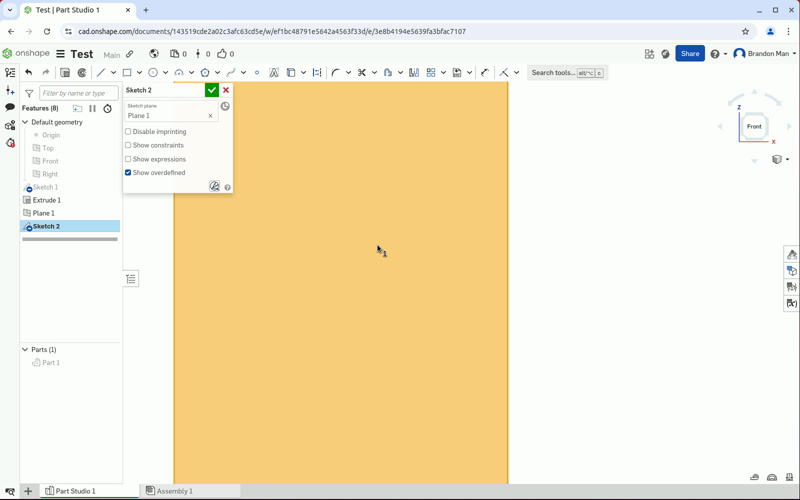
scroll(-6)
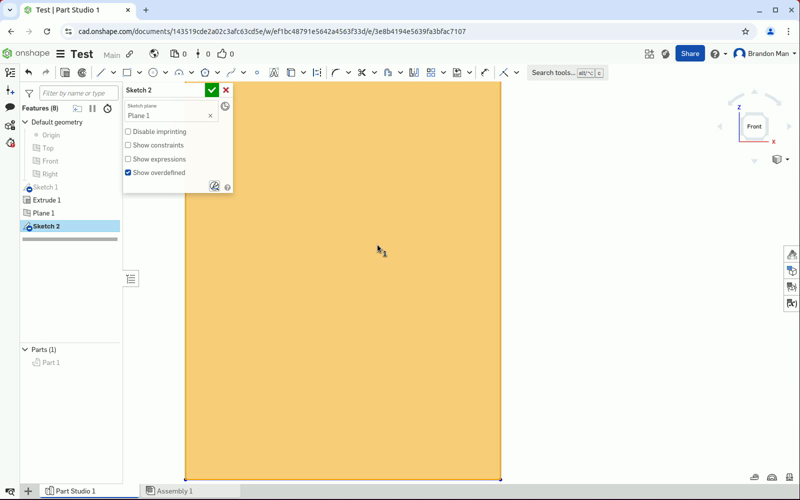
scroll(-6)
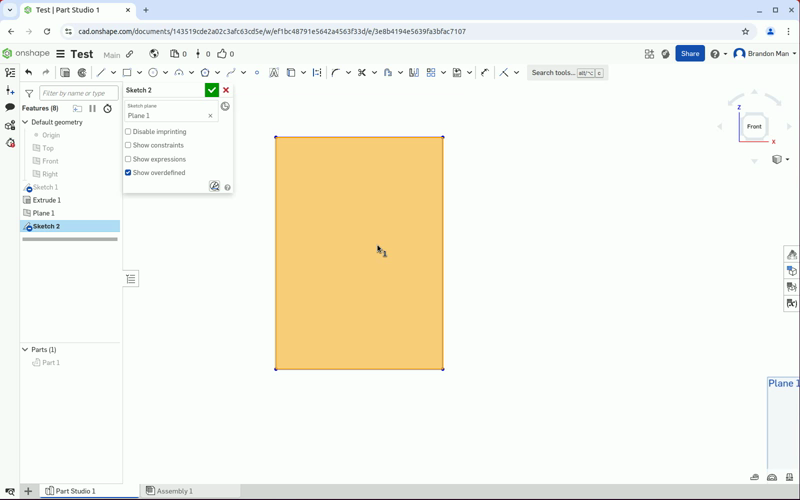
scroll(-6)
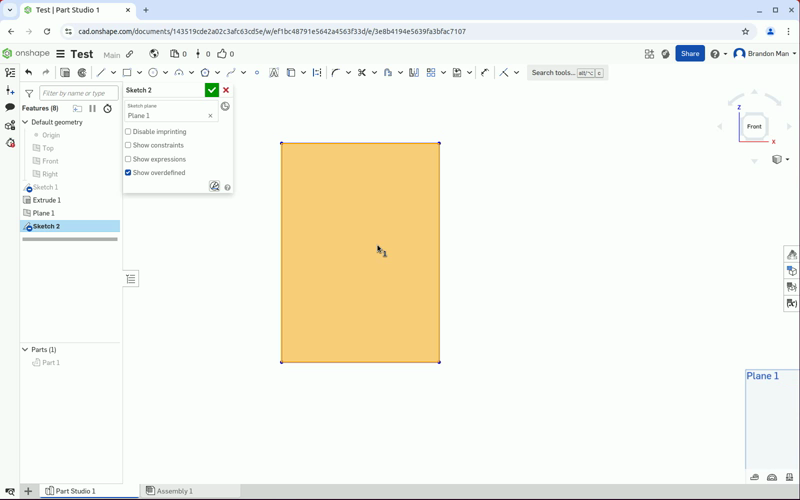
scroll(-6)
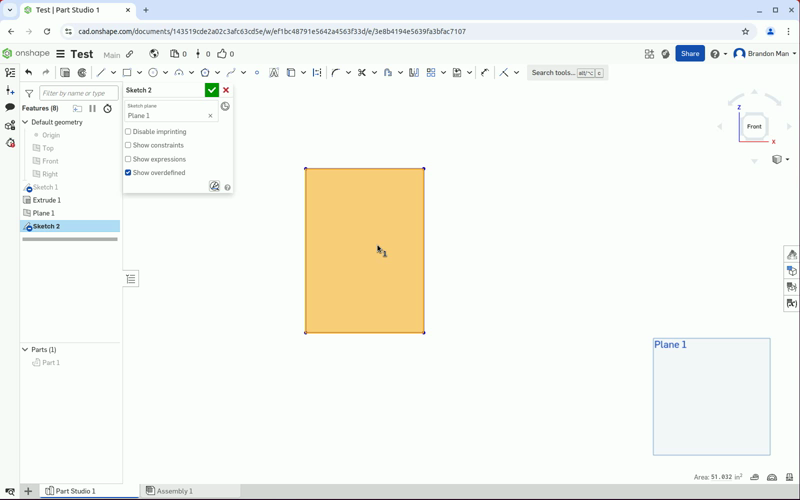
scroll(-6)
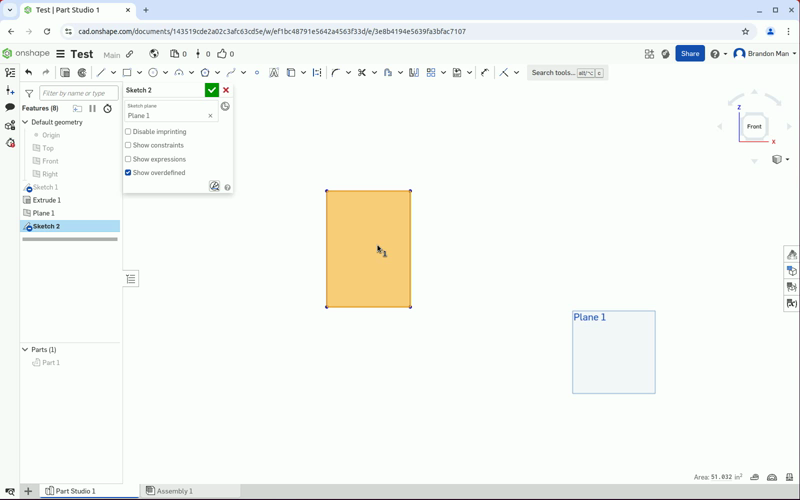
scroll(-6)
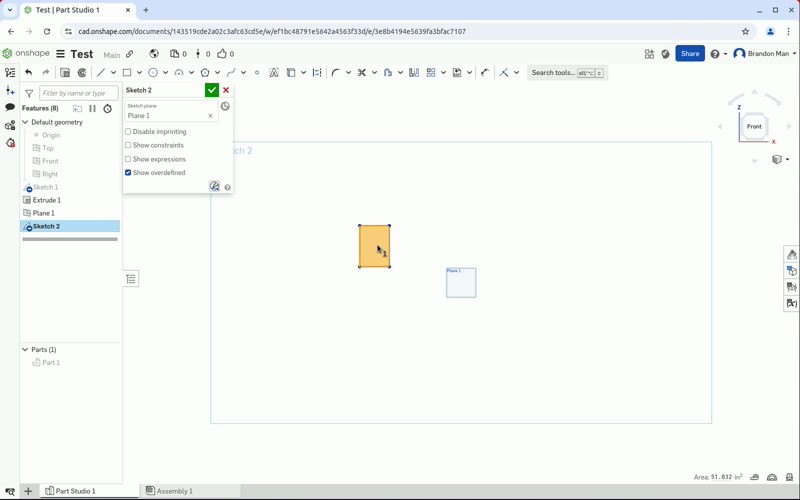
mouse_move(73, 352)
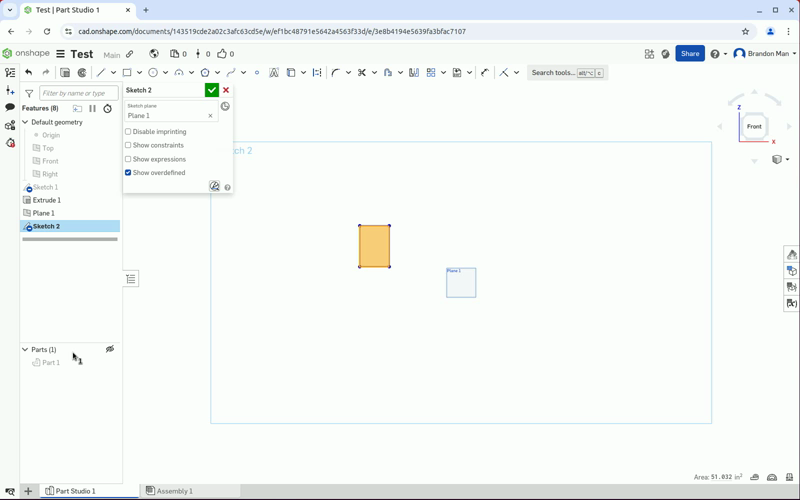
key(shift+y)
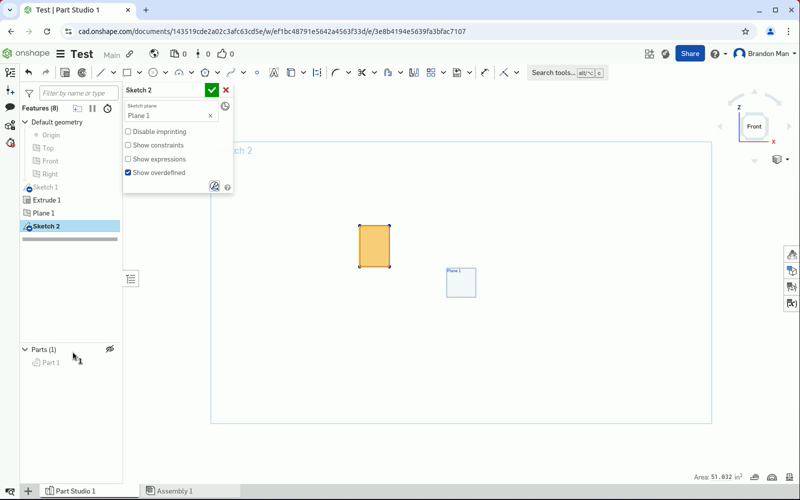
key(shift+e)
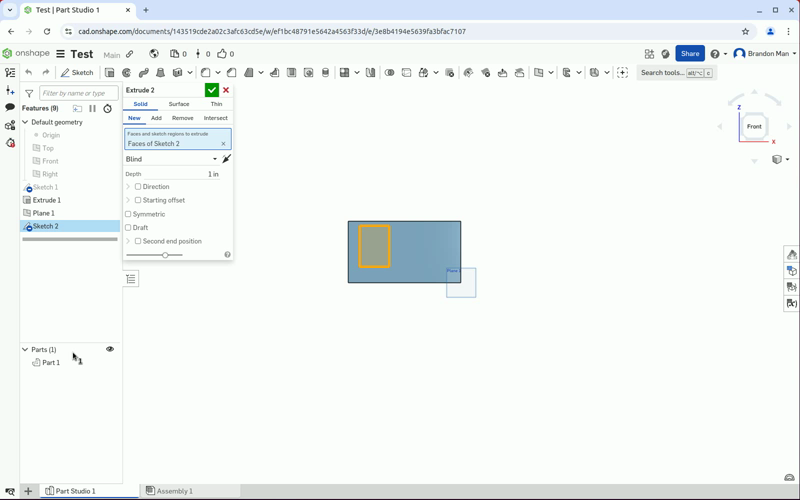
mouse_move(143, 106)
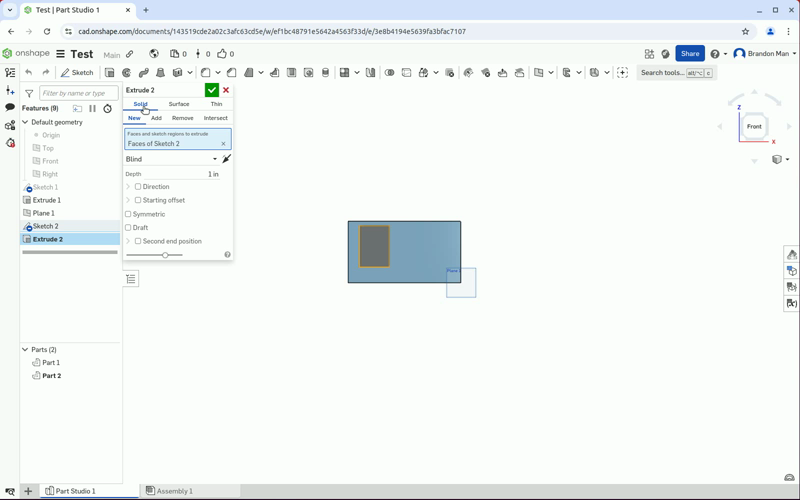
click(143, 106)
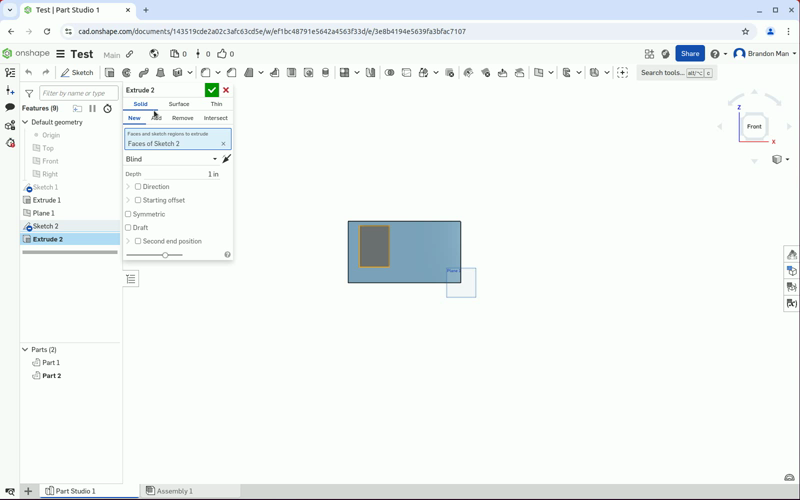
mouse_move(186, 120)
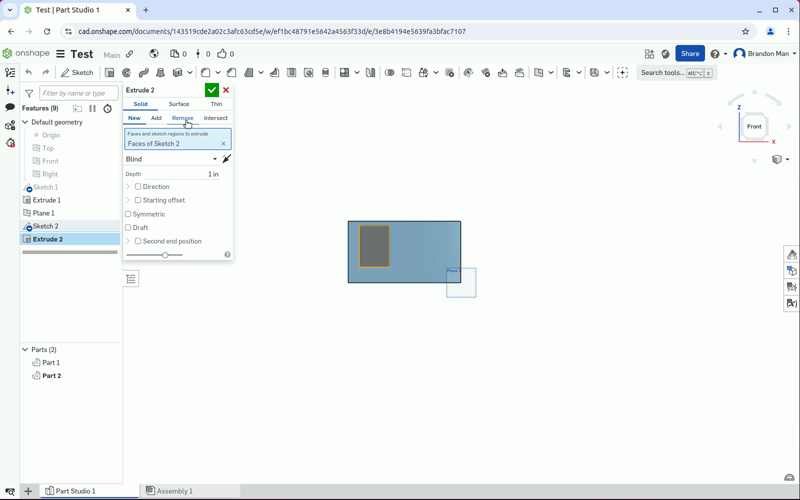
click(186, 120)
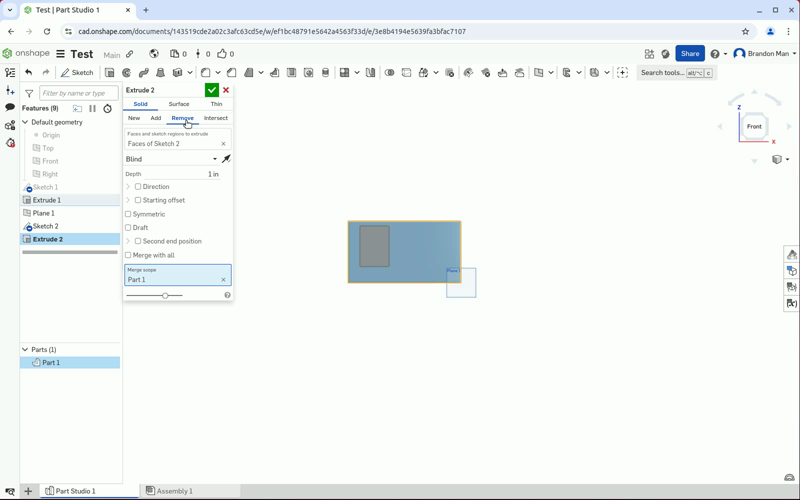
key(tab, 4)
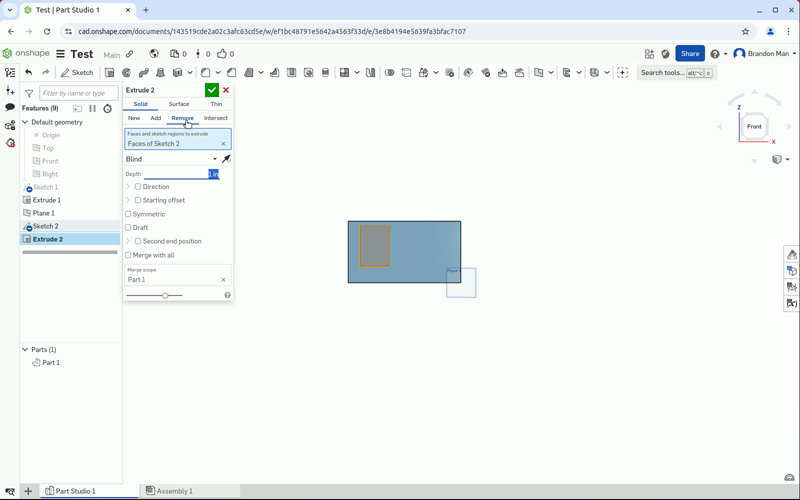
text(0.722)
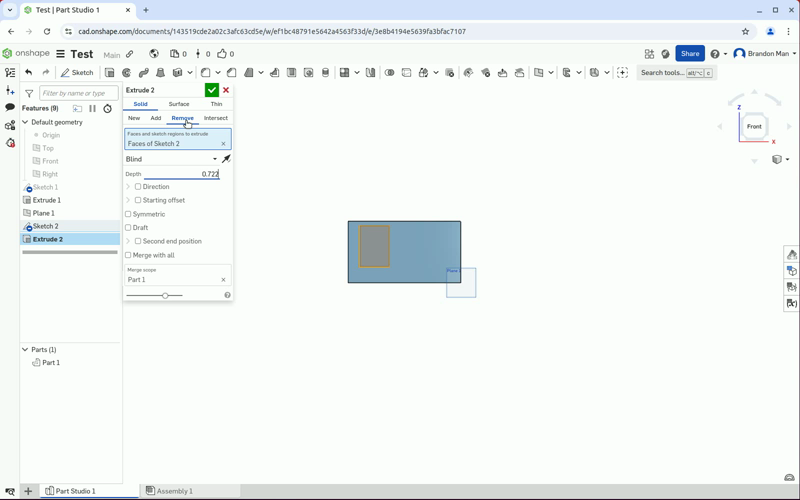
key(tab, 6)
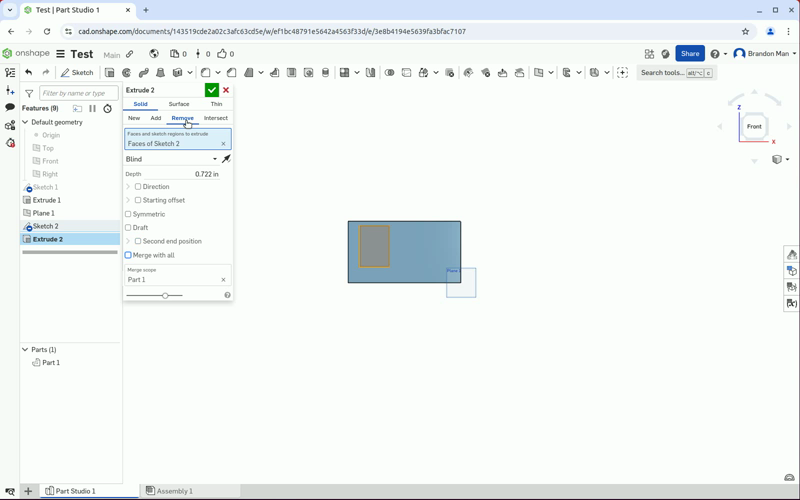
key(space)
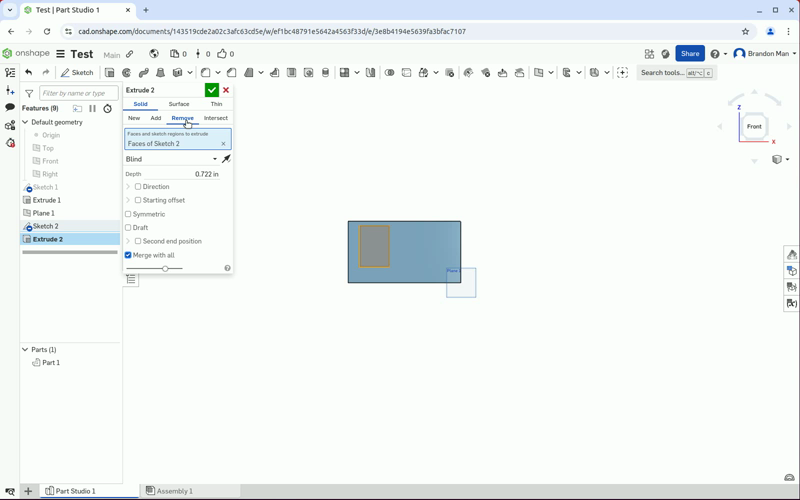
key(enter)
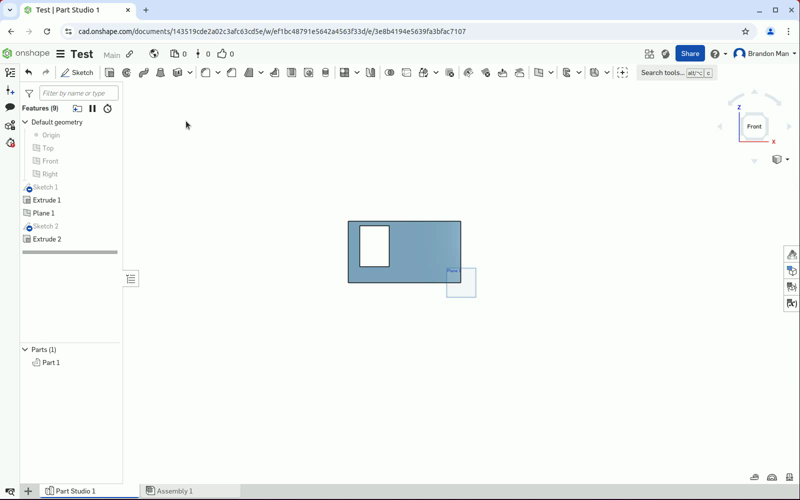
key(shift+h)
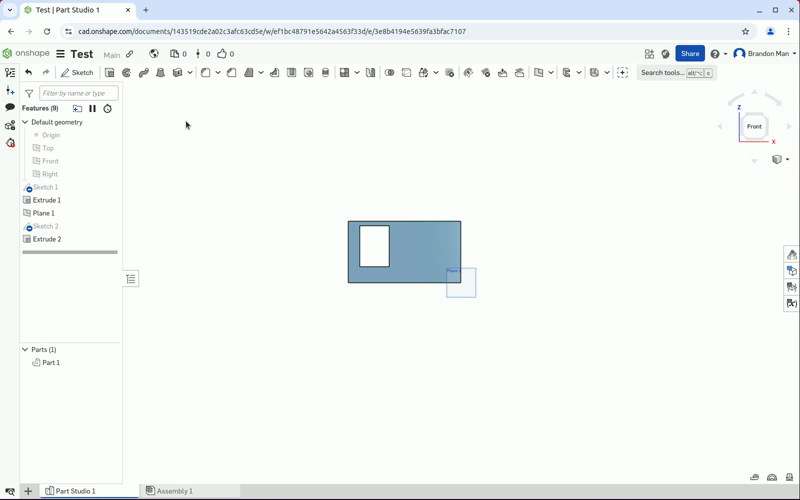
key(shift+h)
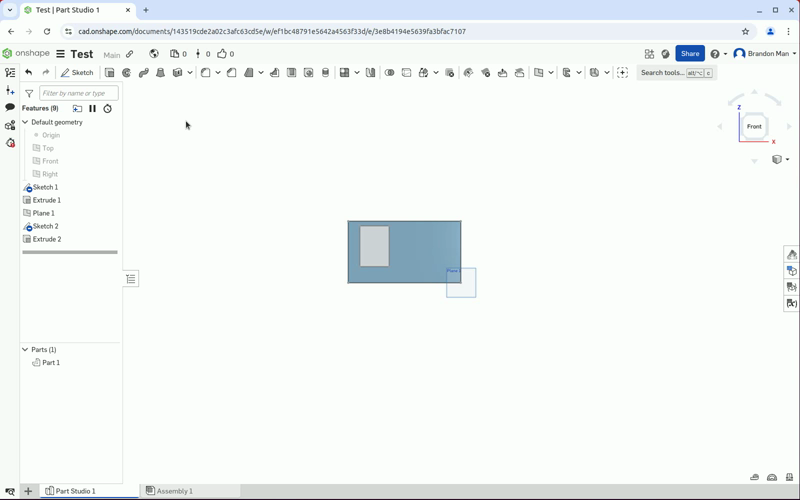
key(shift+7)
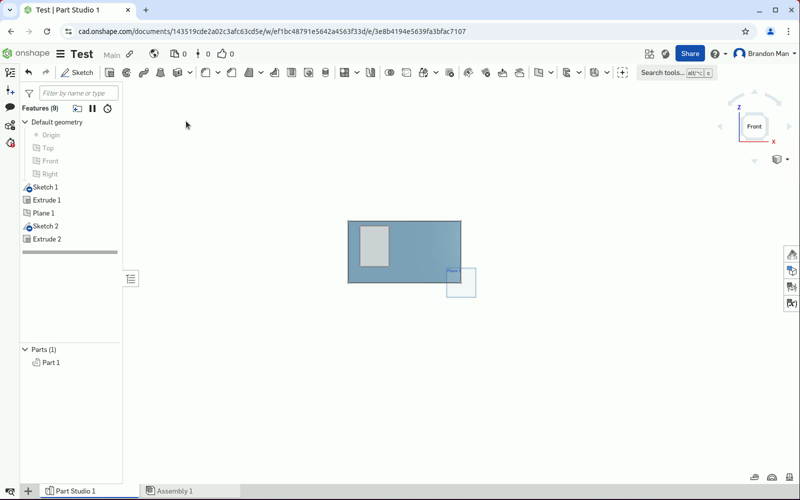
key(left, 2)
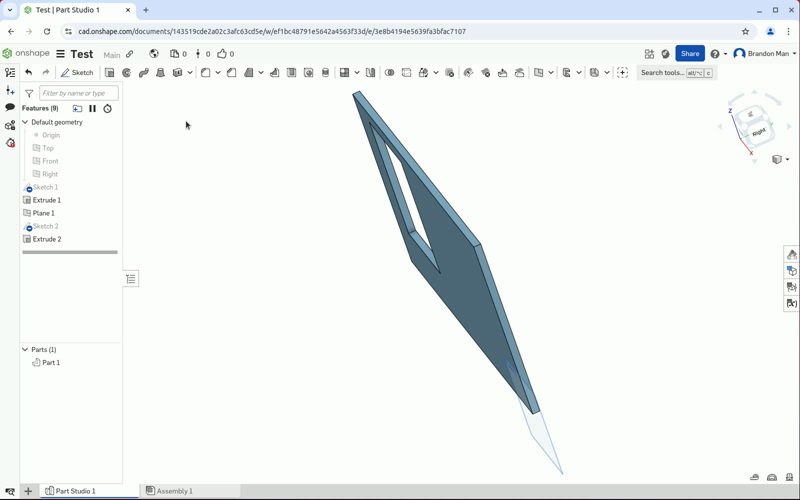
key(down, 2)
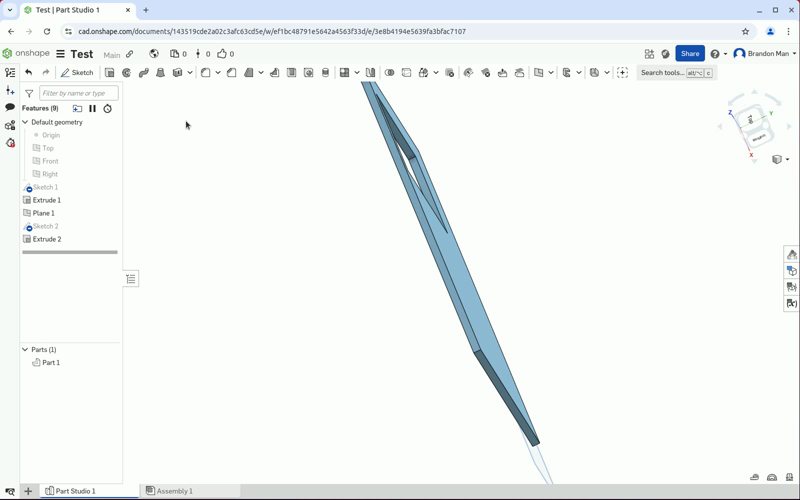
key(up, 2)
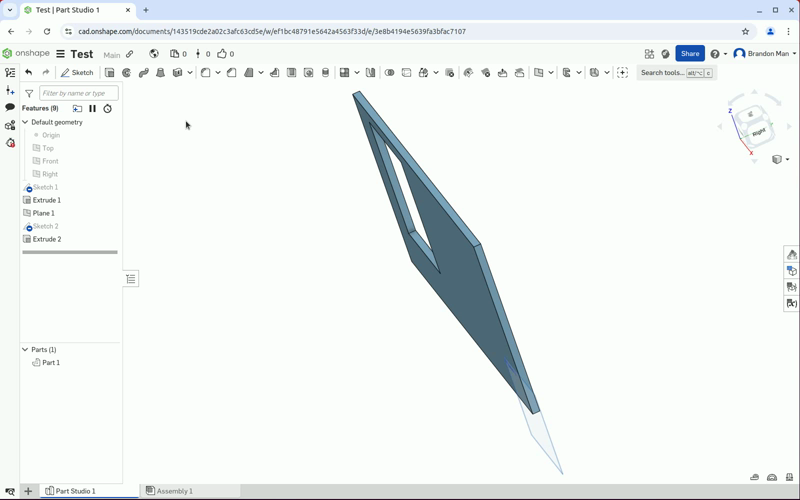
key(right, 2)
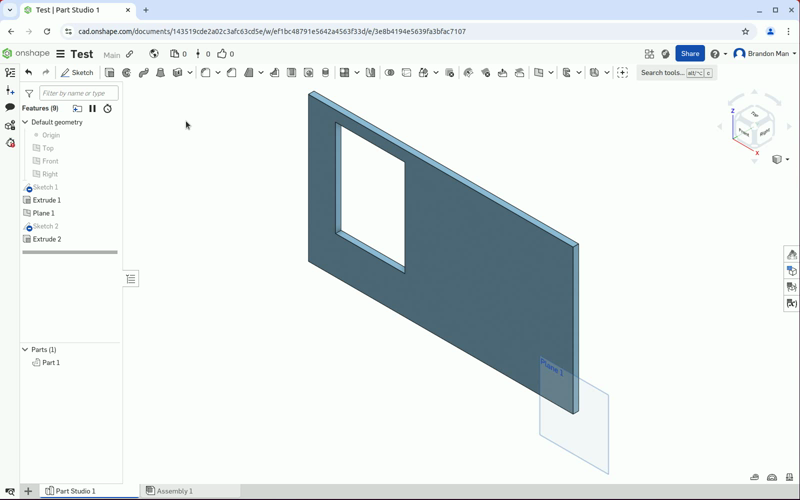
mouse_move(73, 189)
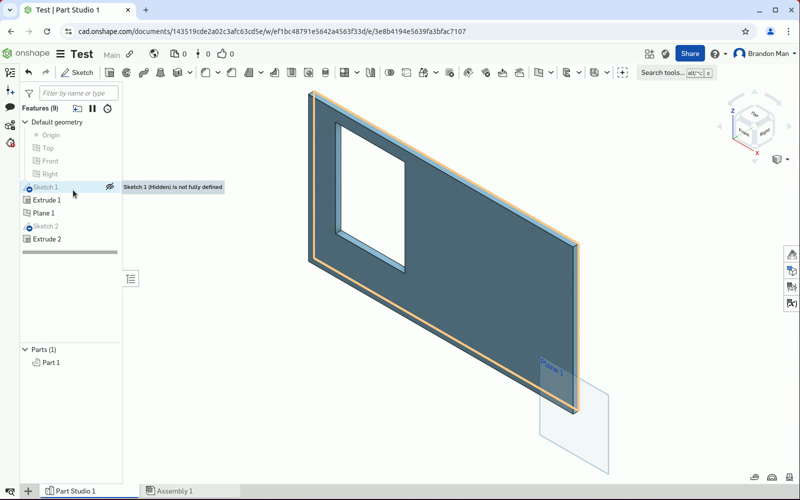
click(73, 189)